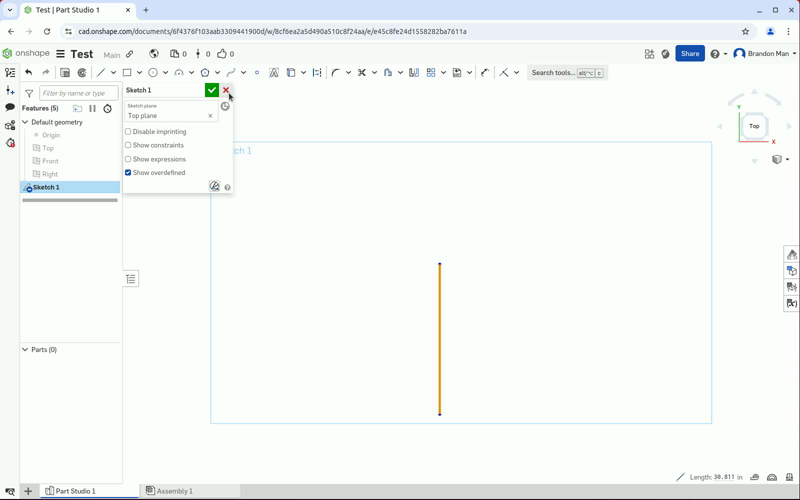
key(shift+h)
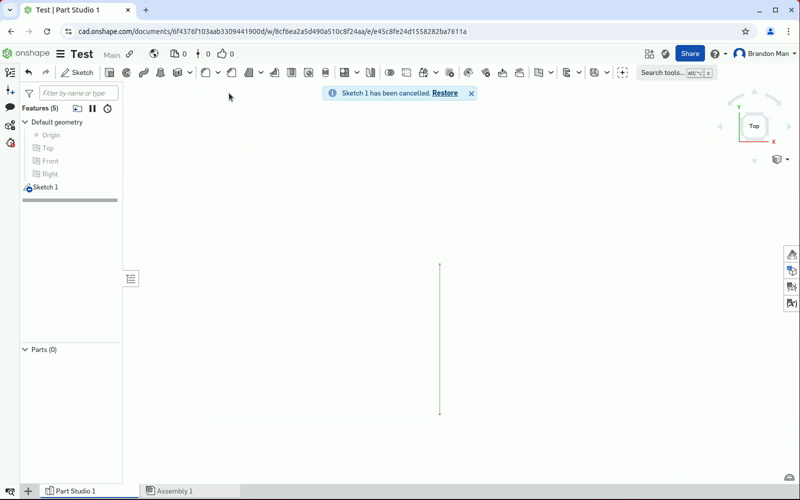
key(shift+s)
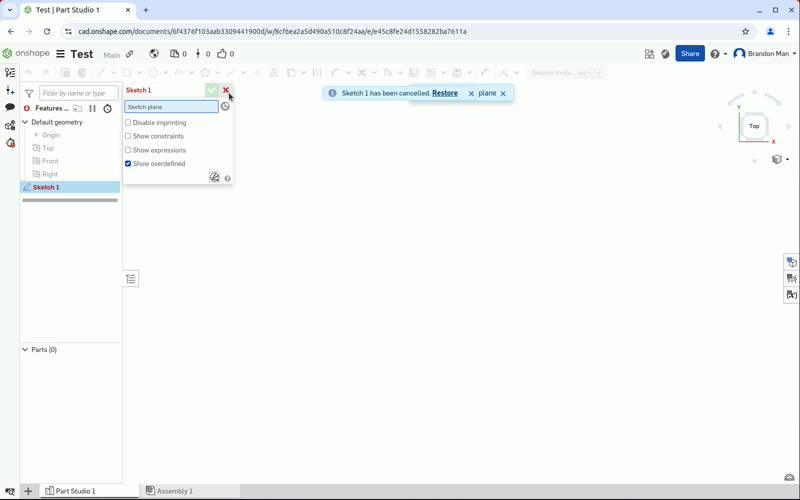
mouse_move(73, 150)
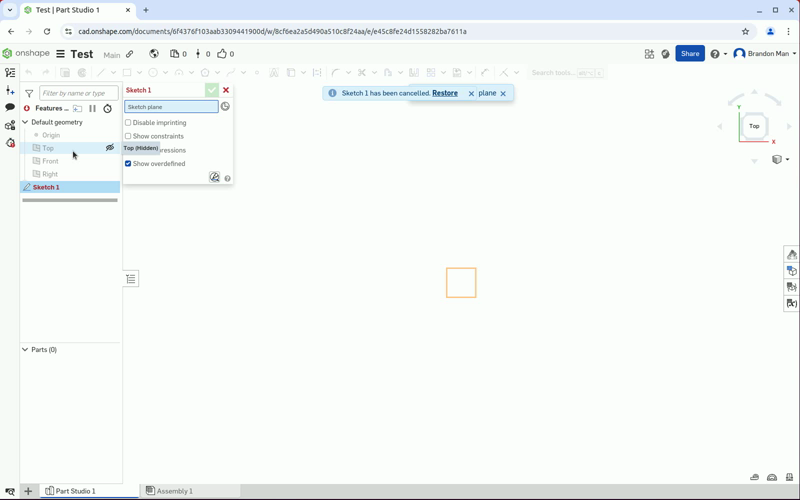
click(73, 150)
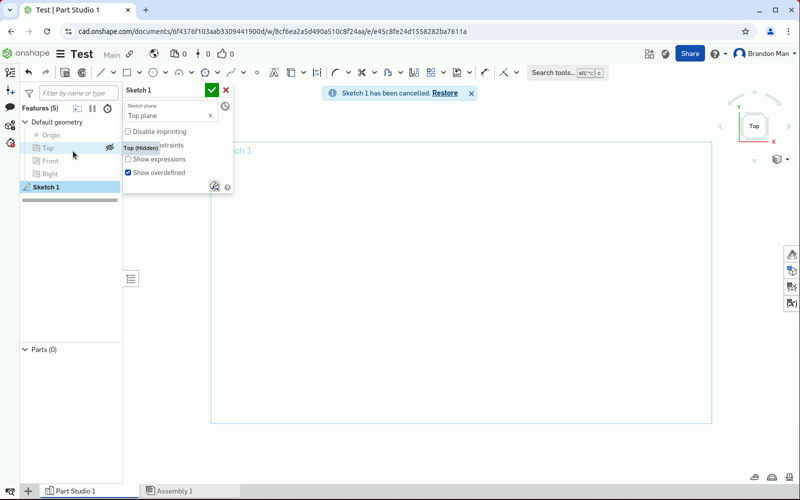
mouse_move(73, 352)
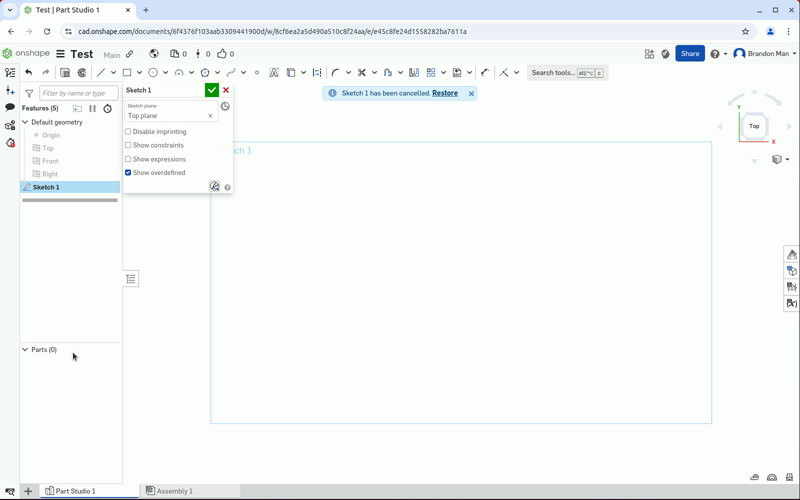
key(y)
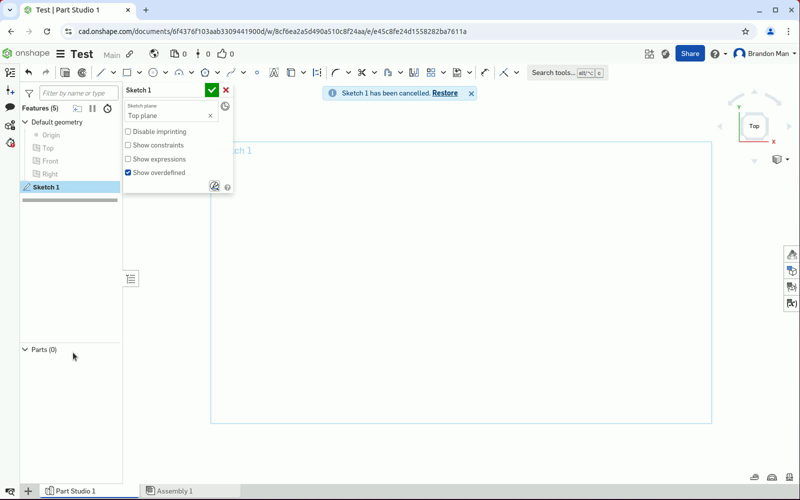
key(l)
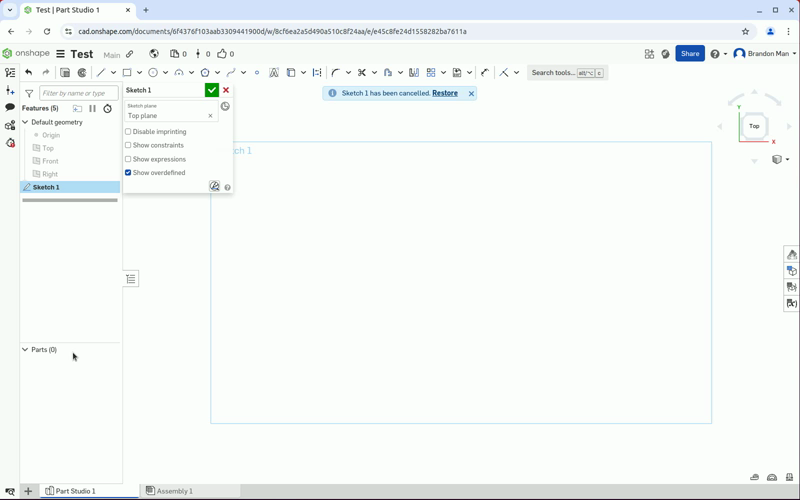
key_down(shift)
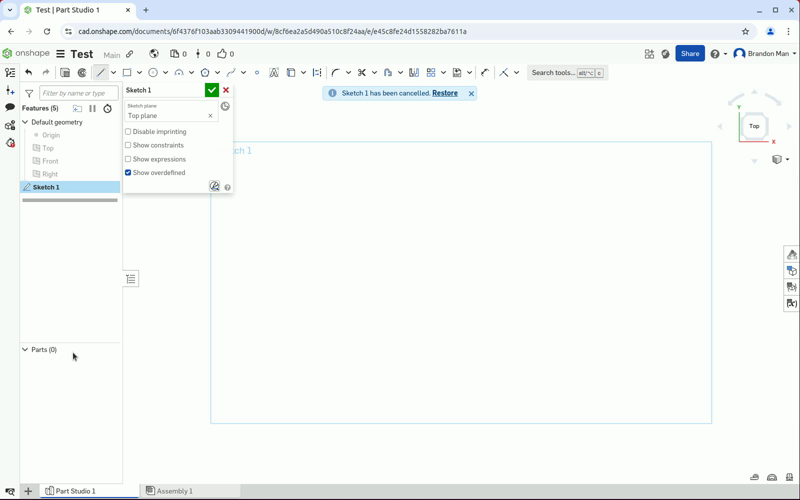
mouse_move(368, 383)
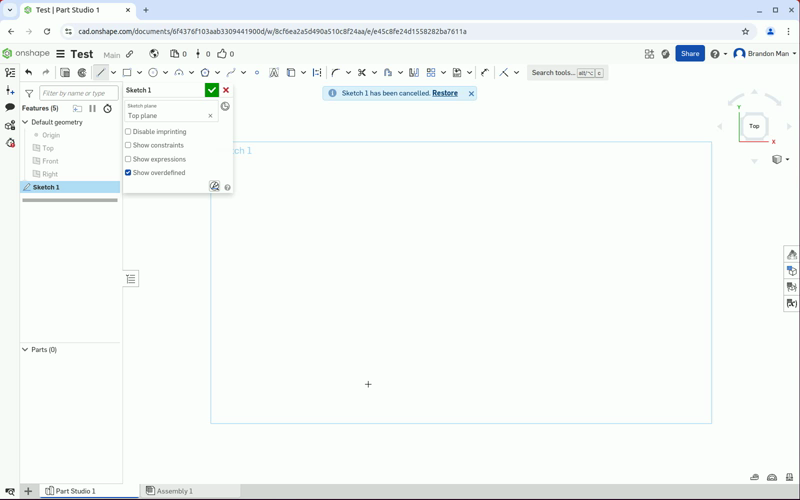
click(368, 383)
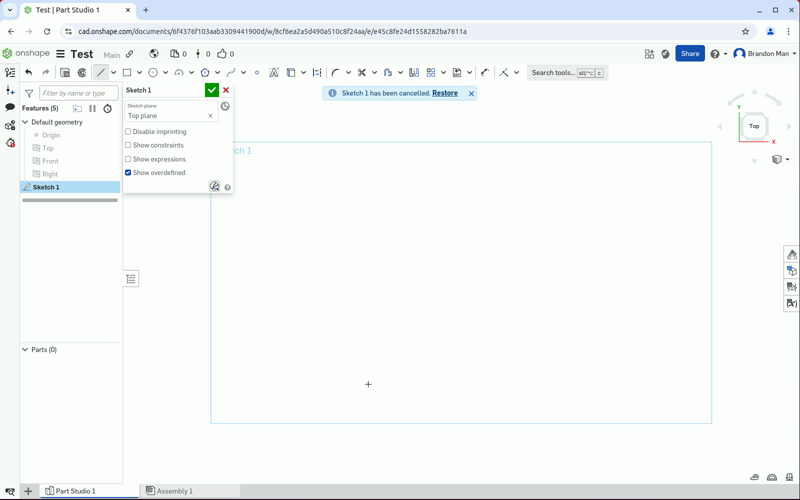
key_up(shift)
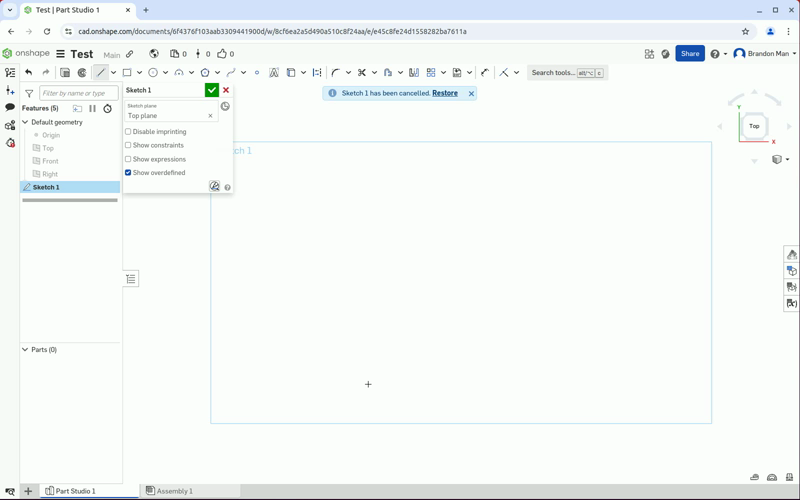
key_down(shift)
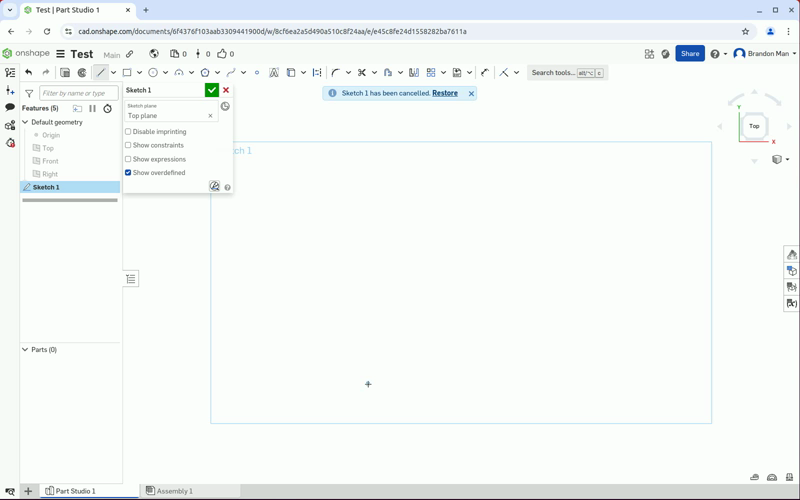
mouse_move(572, 383)
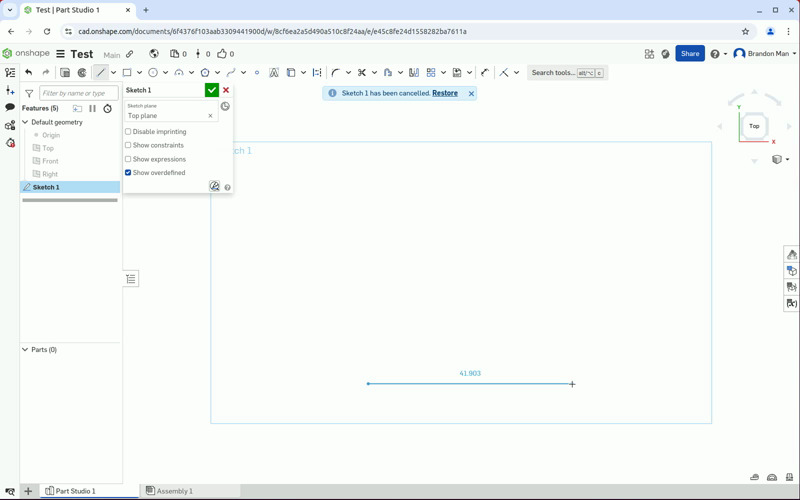
click(572, 383)
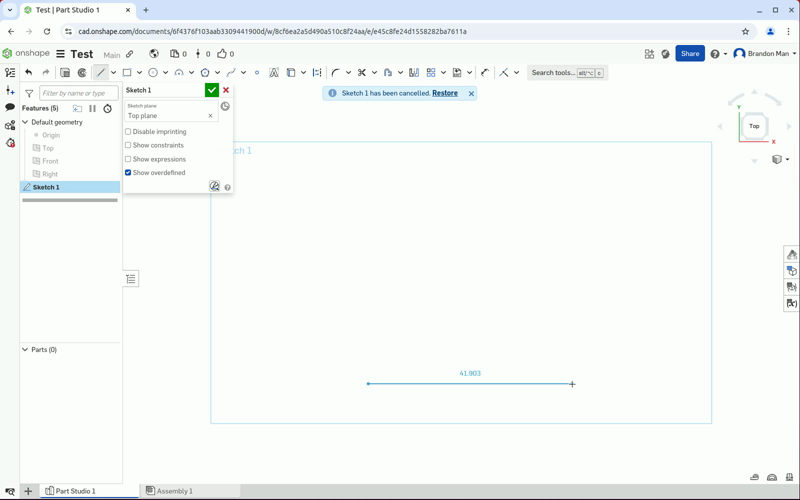
key_up(shift)
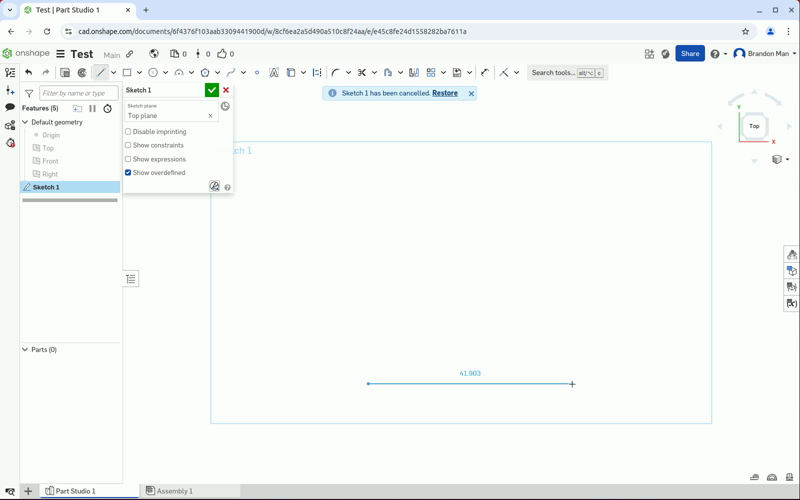
key_down(shift)
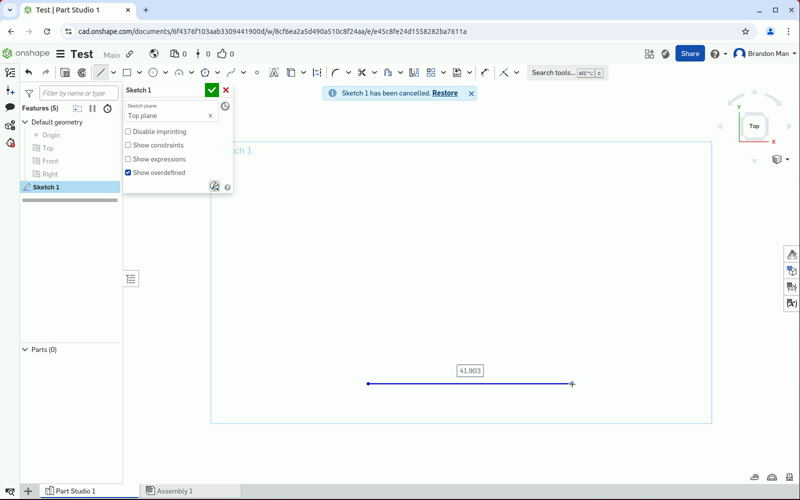
mouse_move(589, 383)
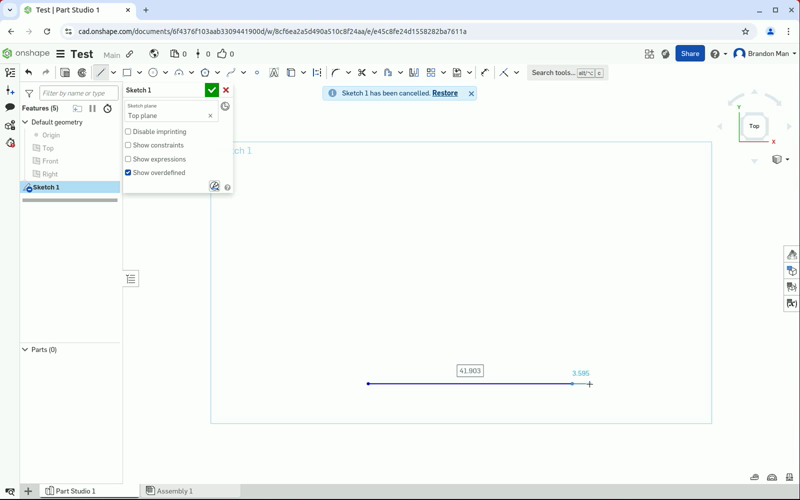
mouse_move(572, 351)
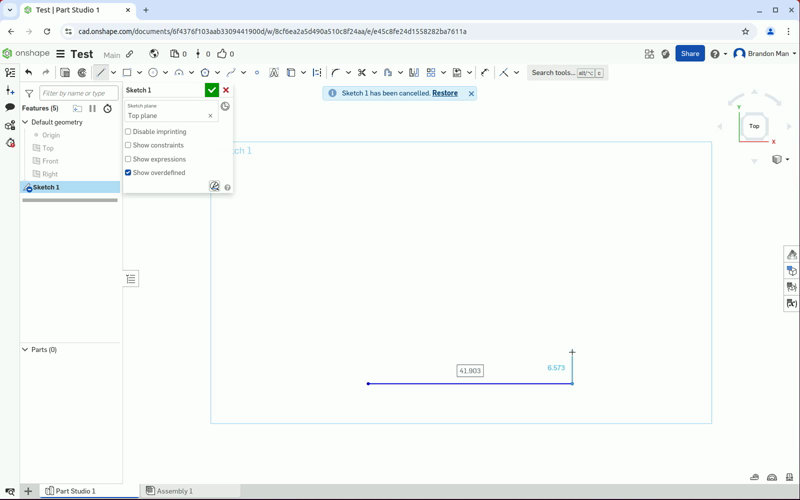
click(572, 351)
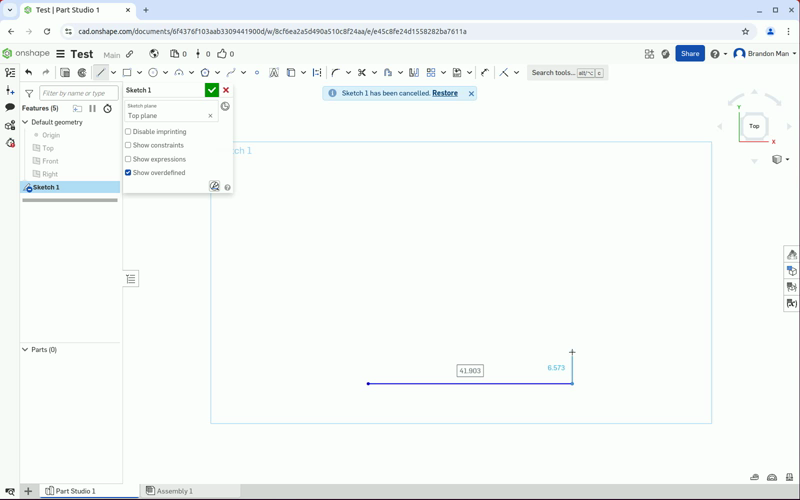
key_up(shift)
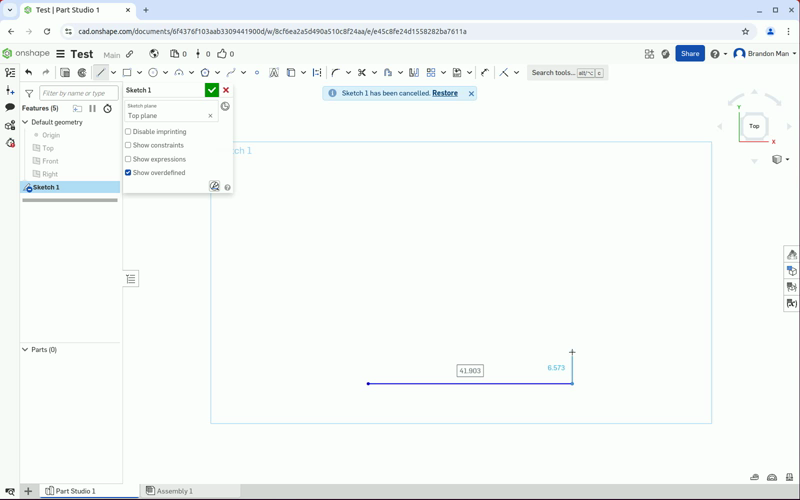
key_down(shift)
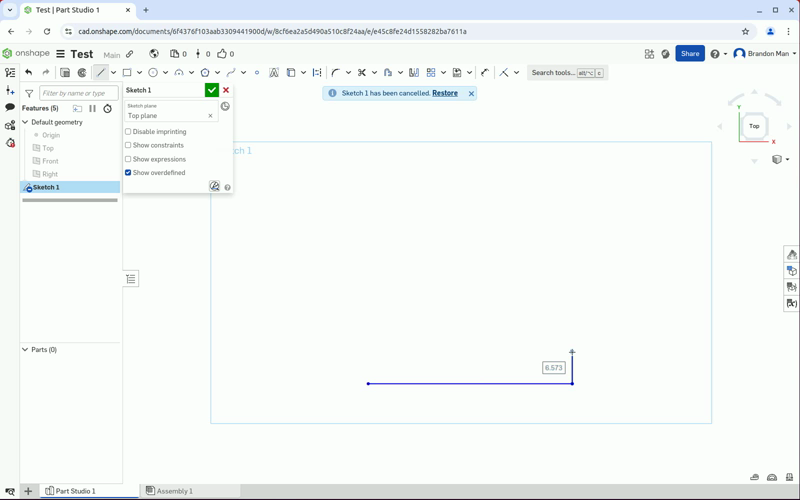
mouse_move(488, 351)
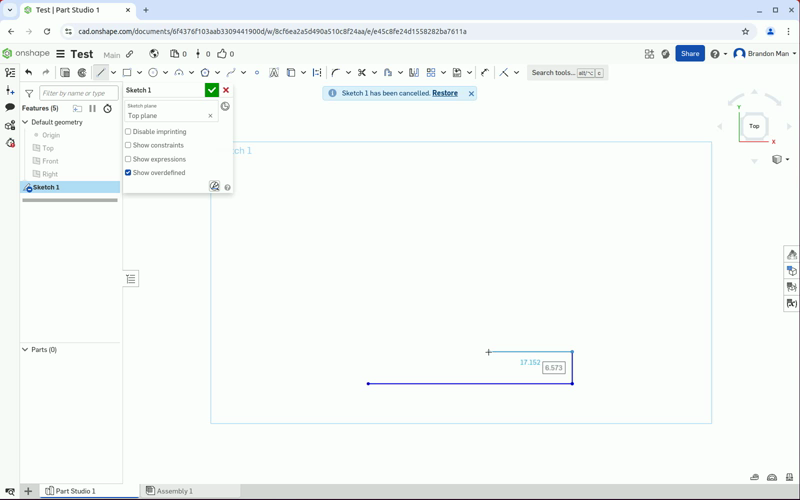
click(488, 351)
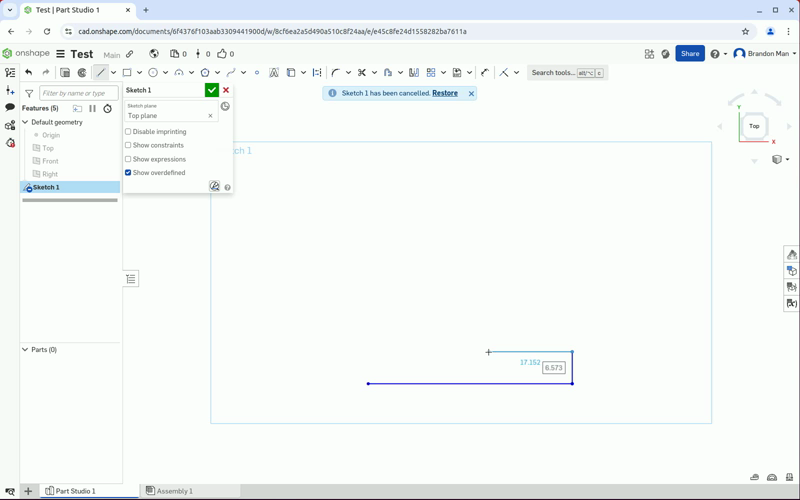
key_up(shift)
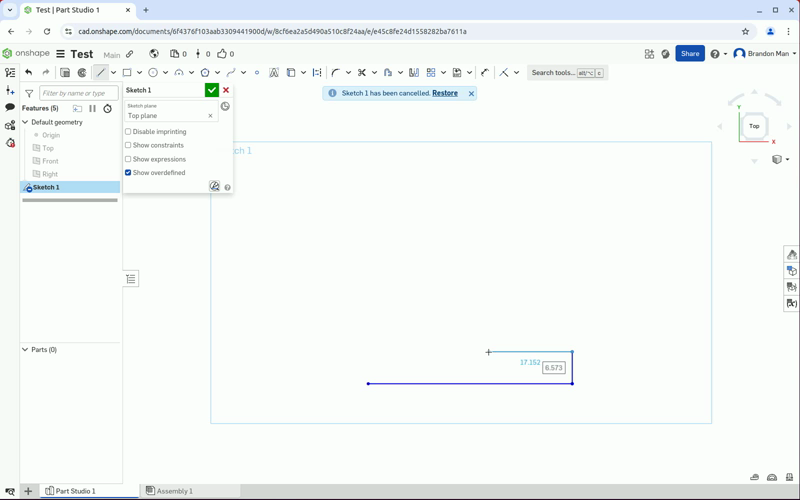
key_down(shift)
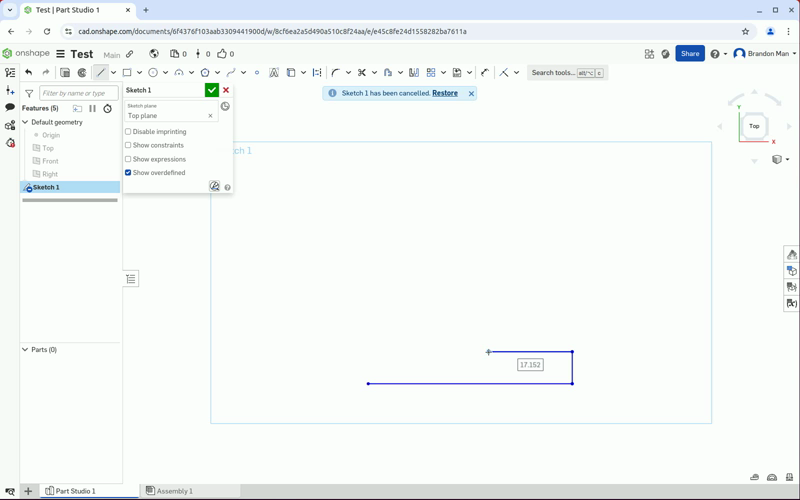
mouse_move(518, 351)
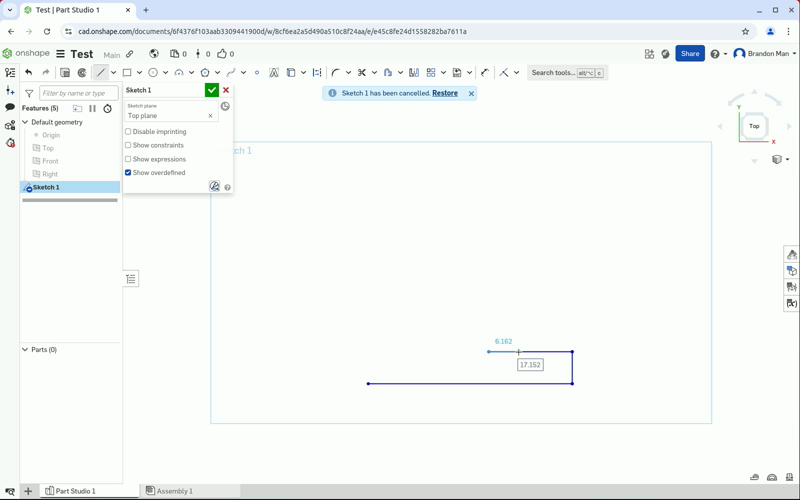
mouse_move(430, 351)
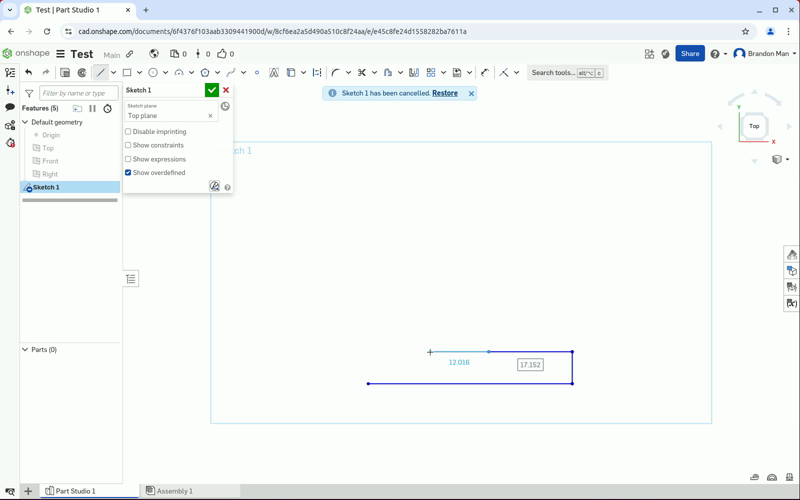
click(430, 351)
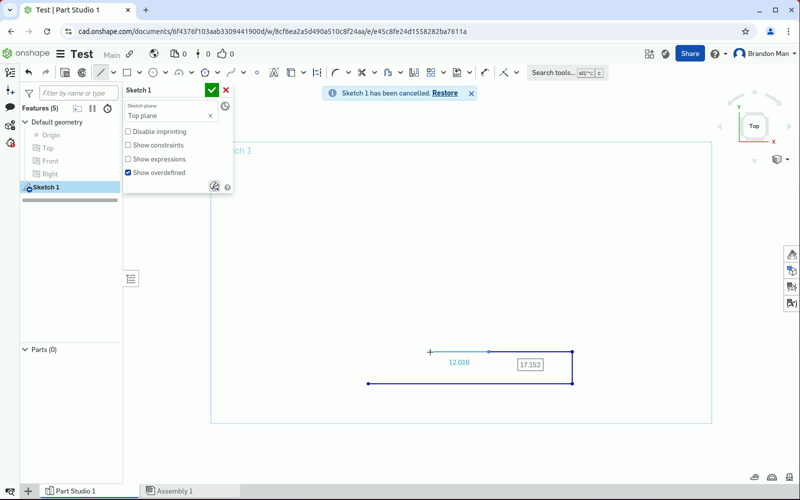
key_up(shift)
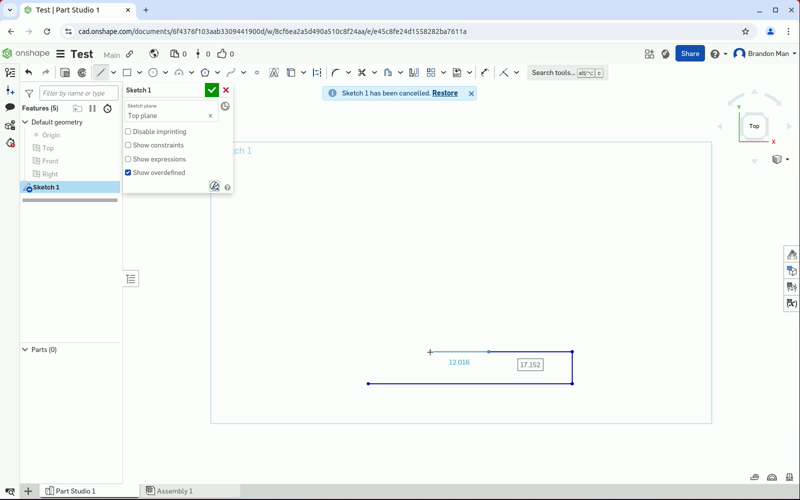
key_down(shift)
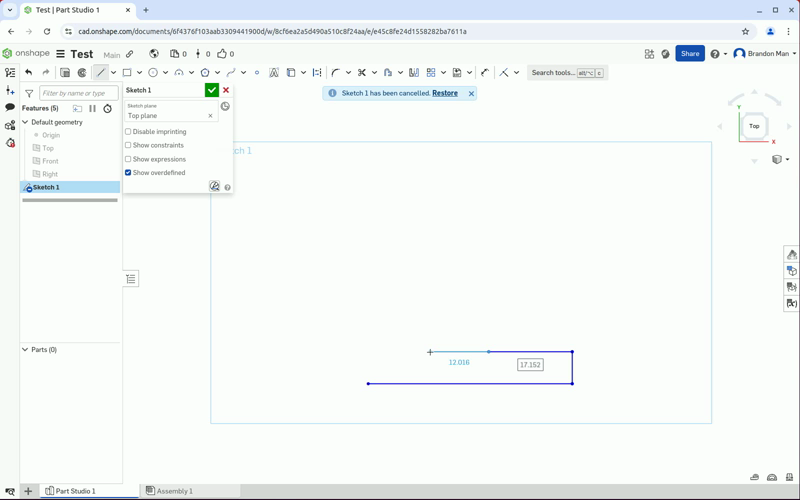
mouse_move(368, 351)
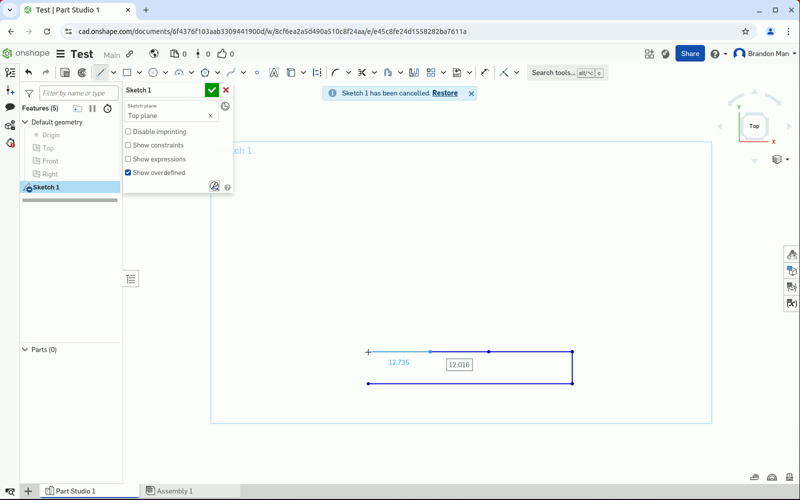
click(368, 351)
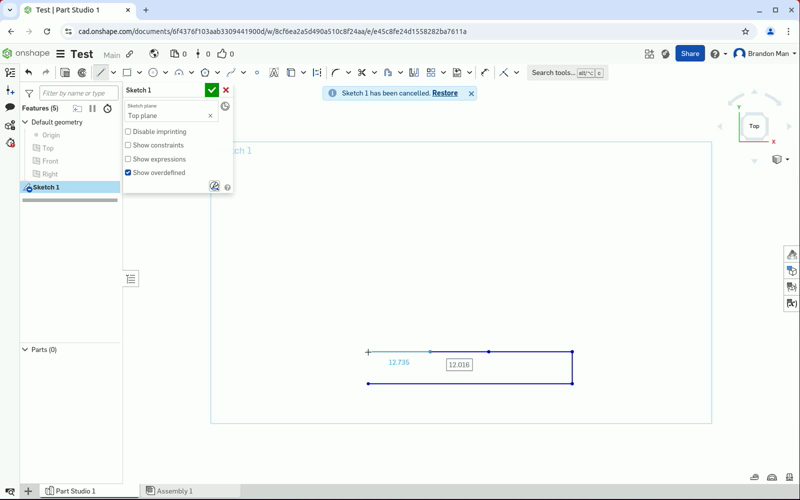
key_up(shift)
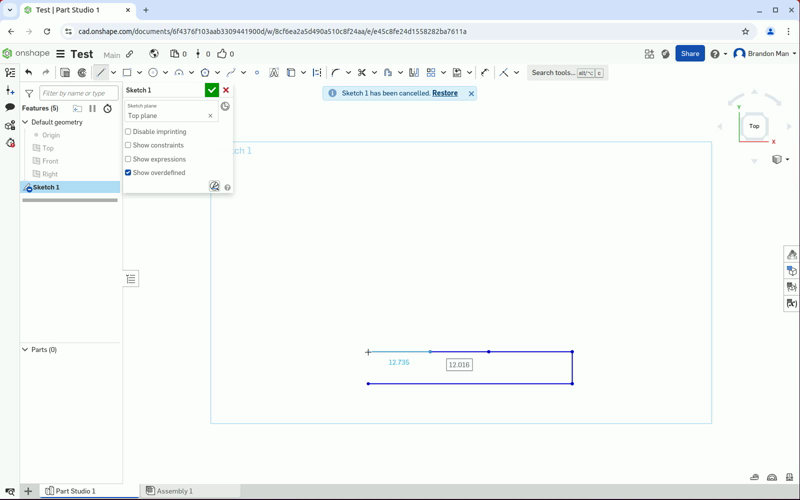
mouse_move(398, 351)
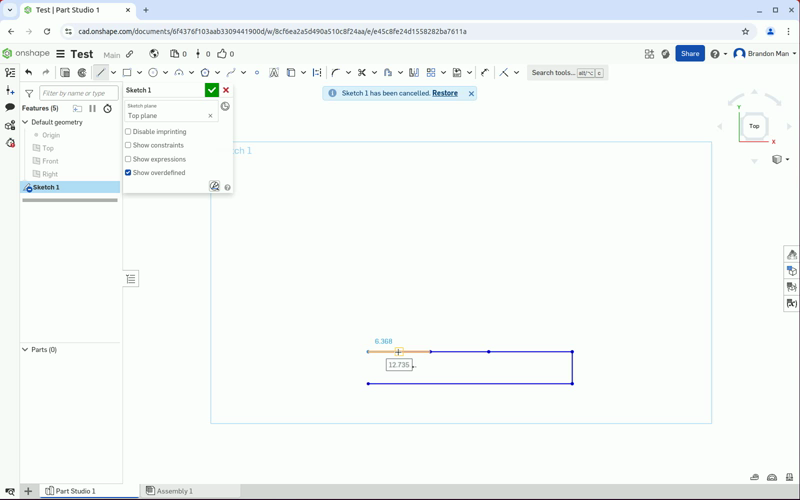
key_down(shift)
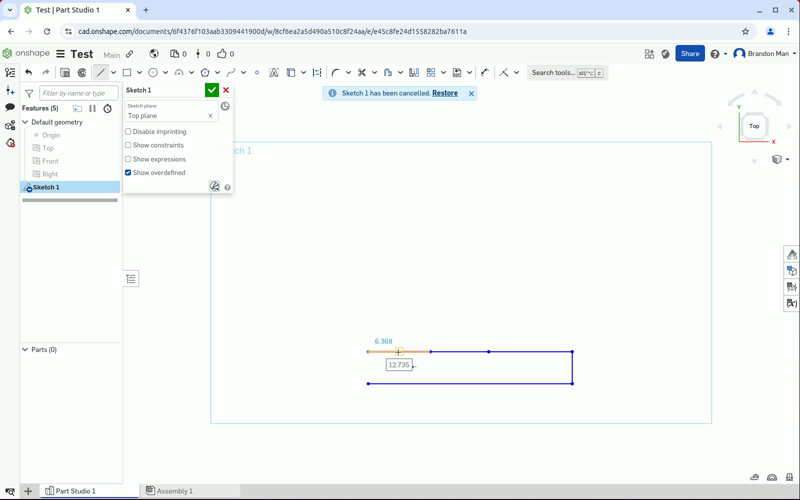
mouse_move(368, 383)
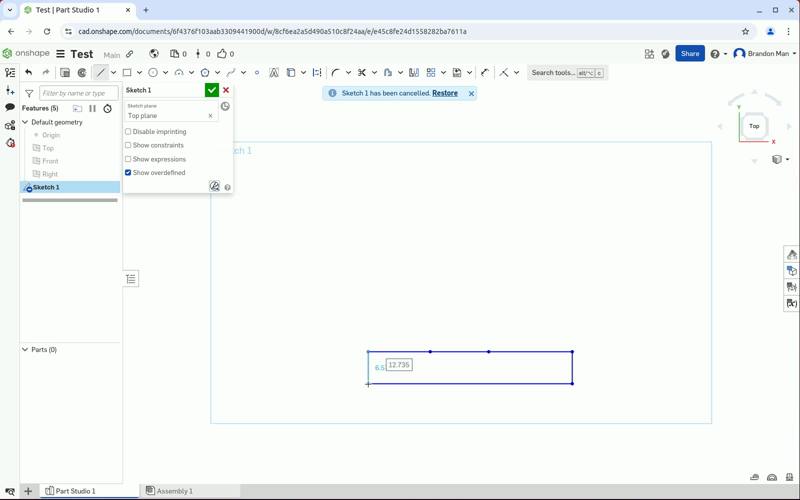
key_up(shift)
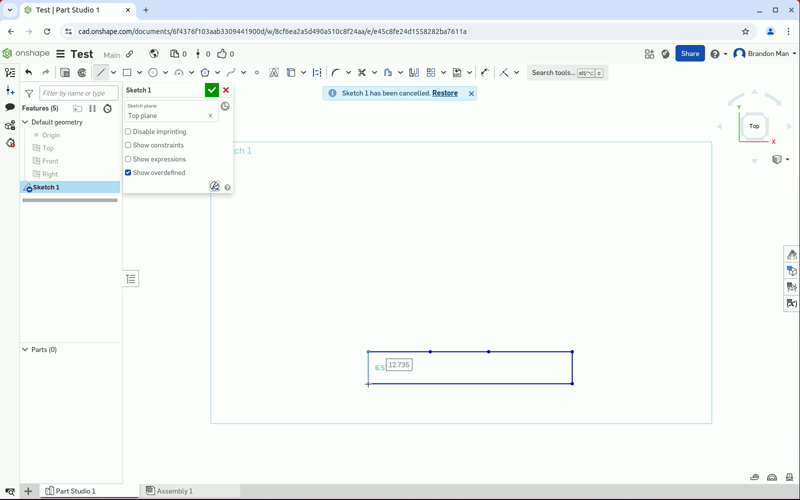
click(368, 383)
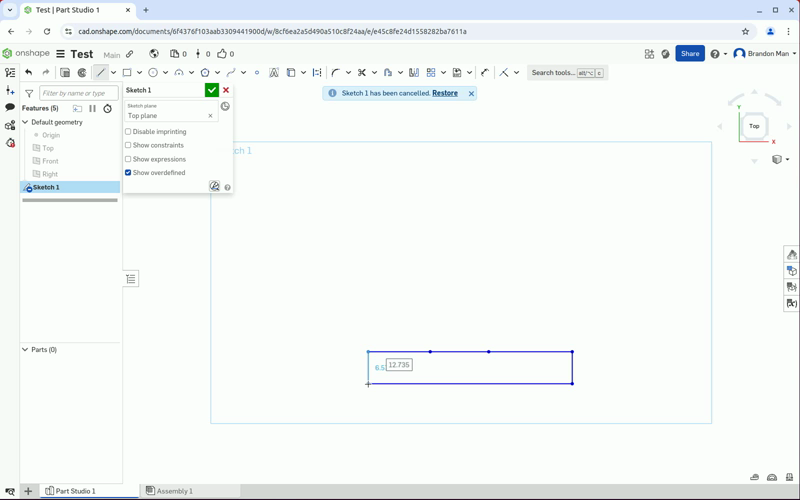
key(esc)
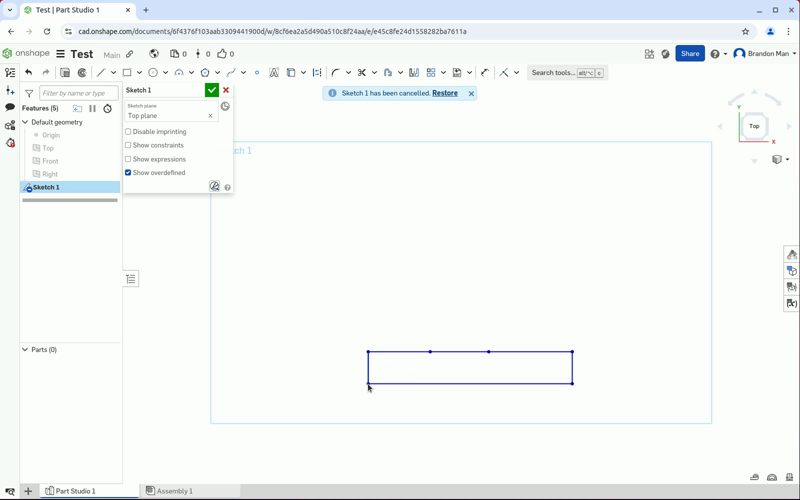
mouse_move(476, 359)
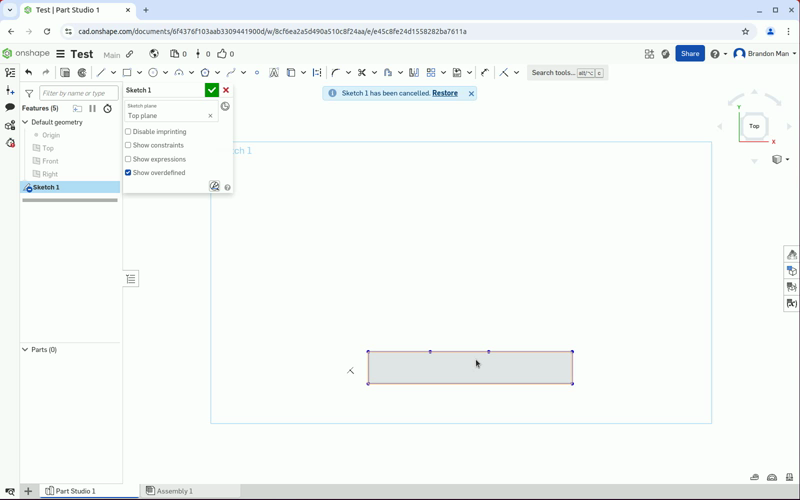
click(476, 359)
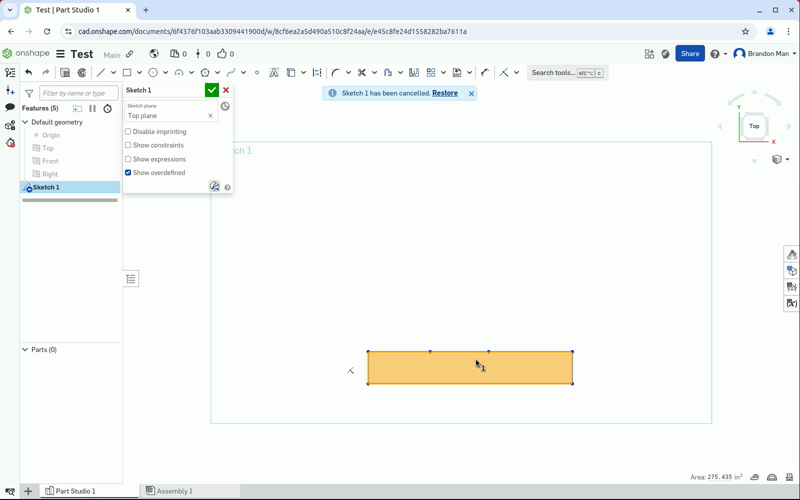
mouse_move(73, 352)
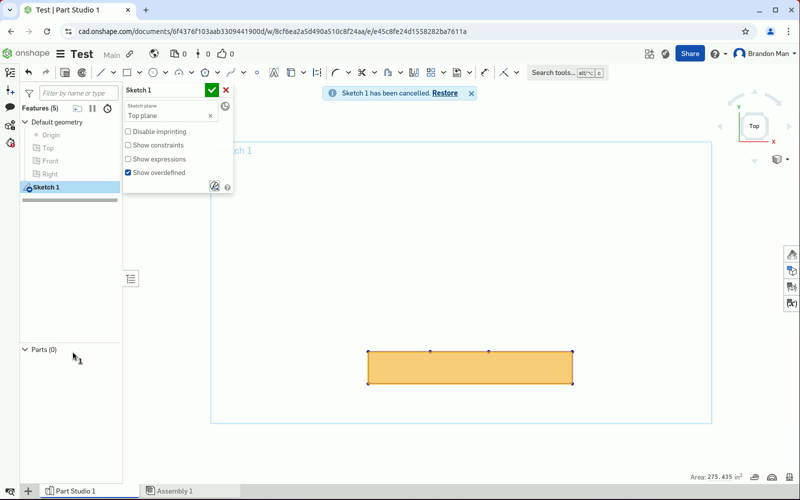
key(shift+y)
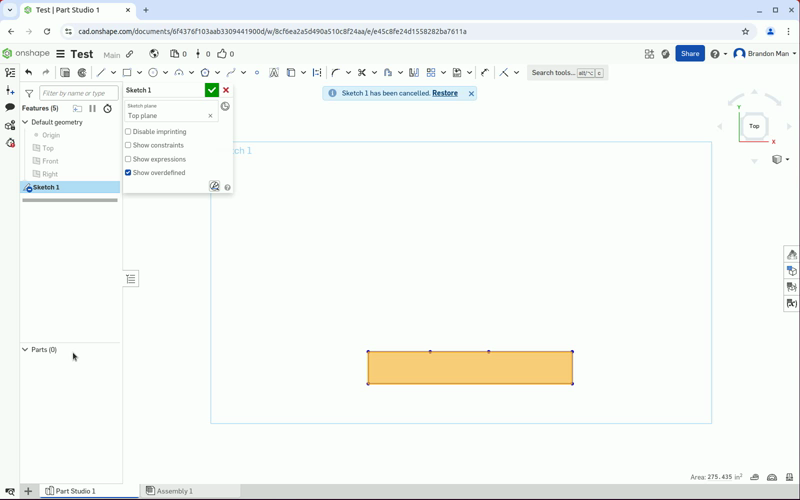
key(shift+e)
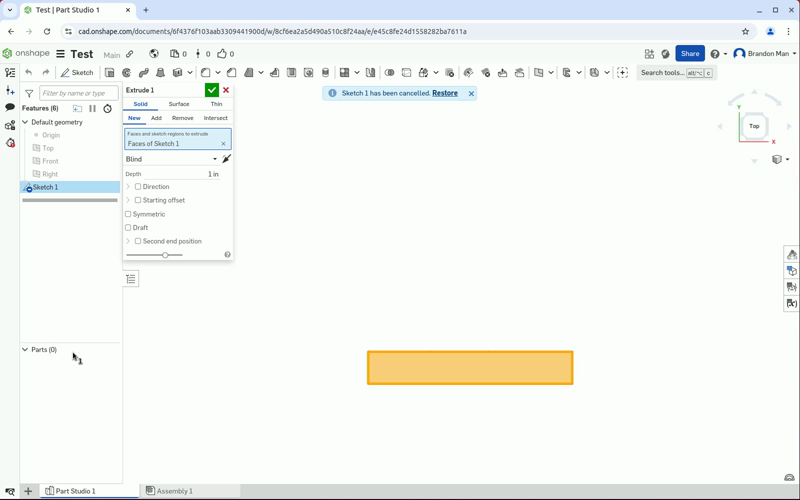
mouse_move(143, 106)
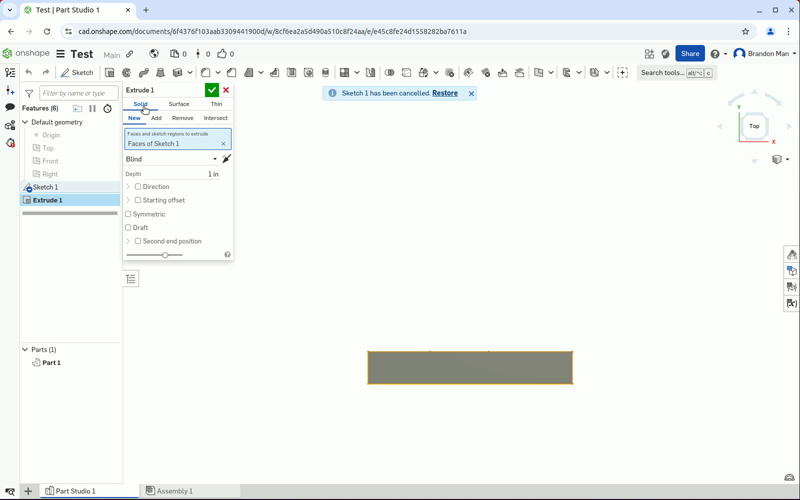
click(143, 106)
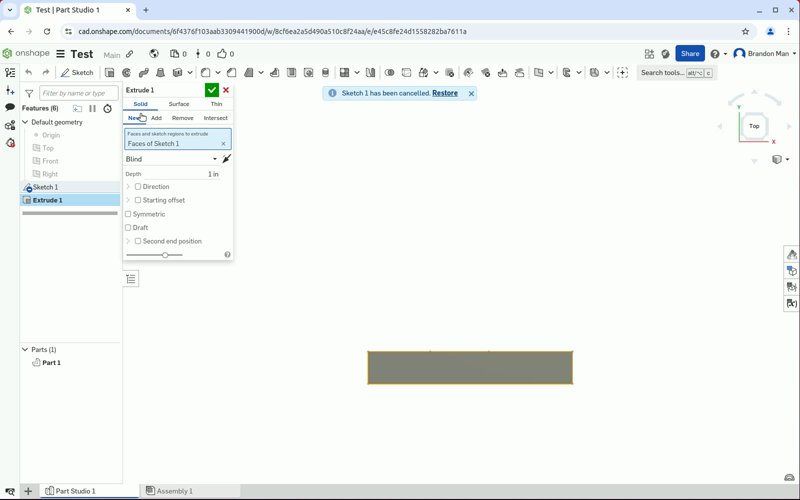
mouse_move(137, 120)
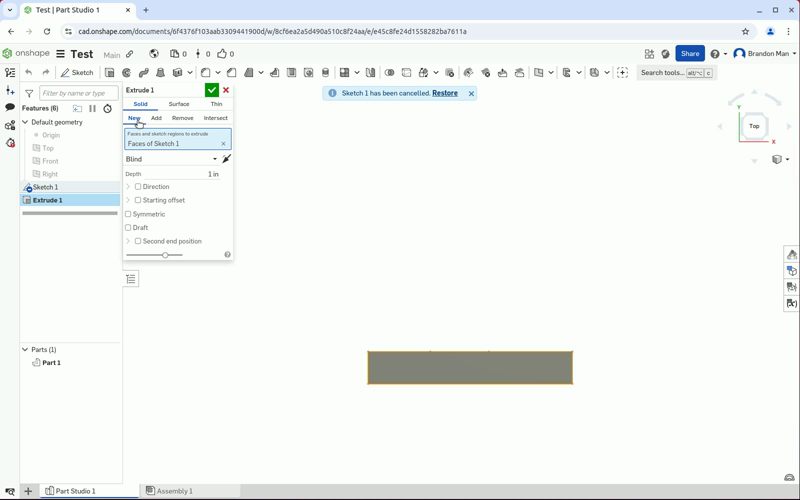
click(137, 120)
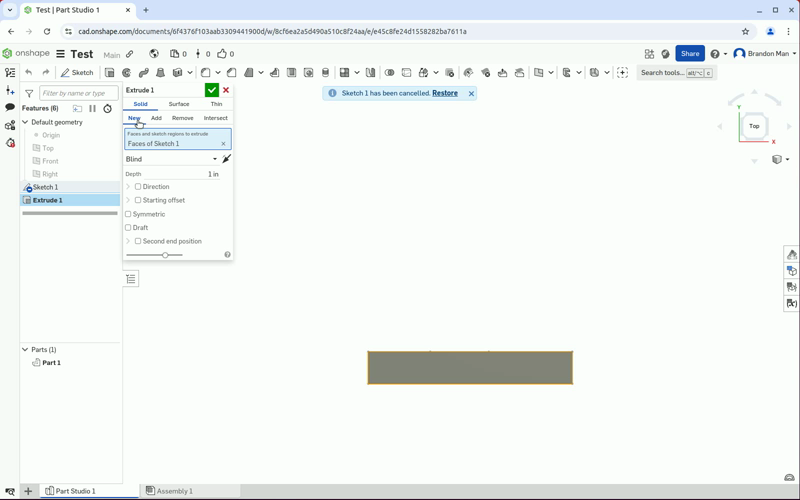
key(tab, 4)
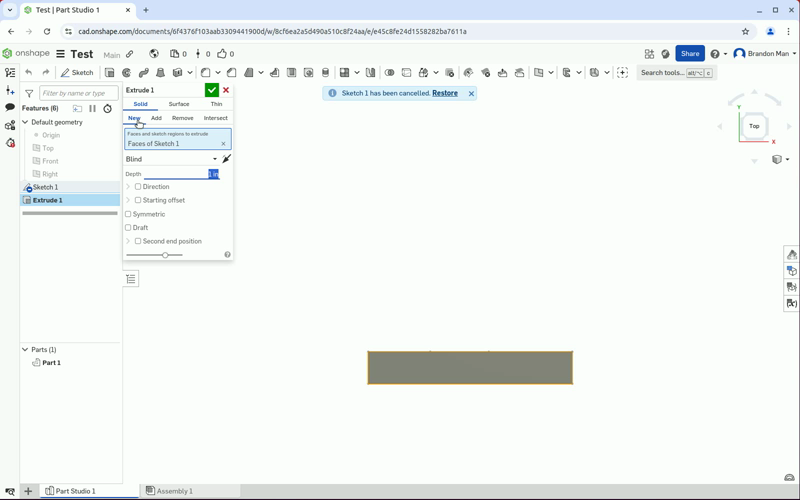
text(2.889)
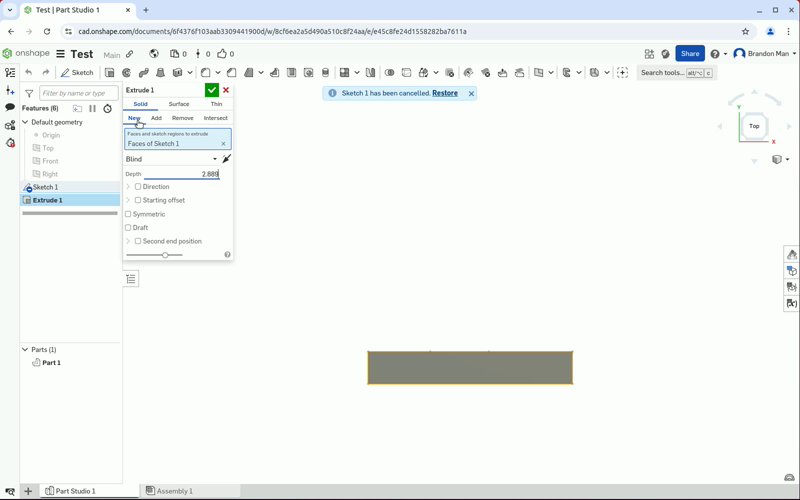
key(enter)
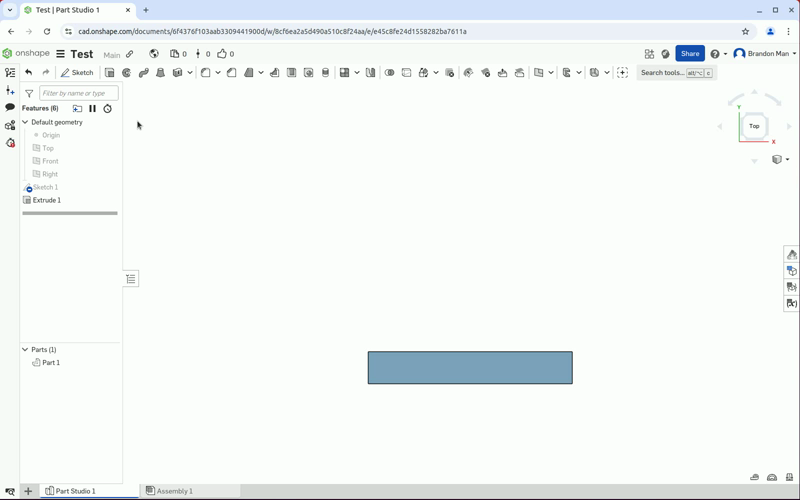
key(shift+h)
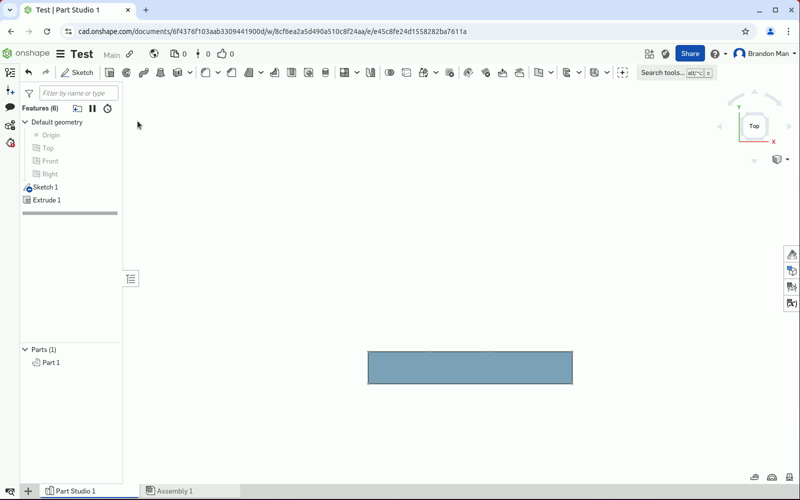
key(shift+h)
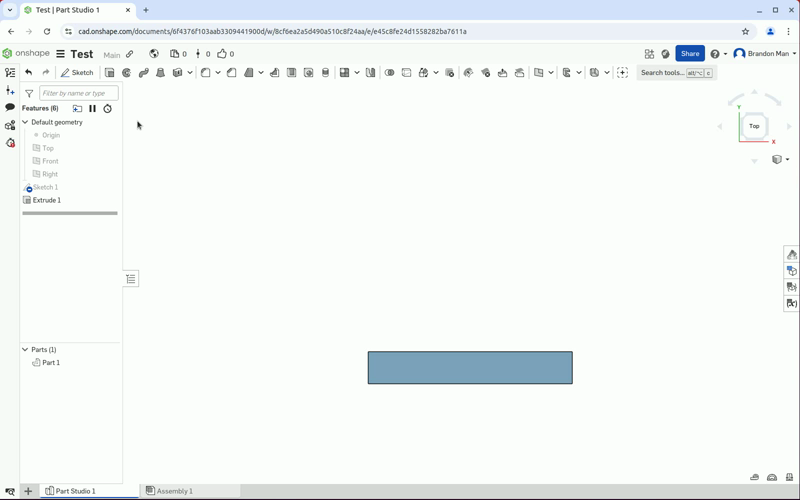
mouse_move(73, 189)
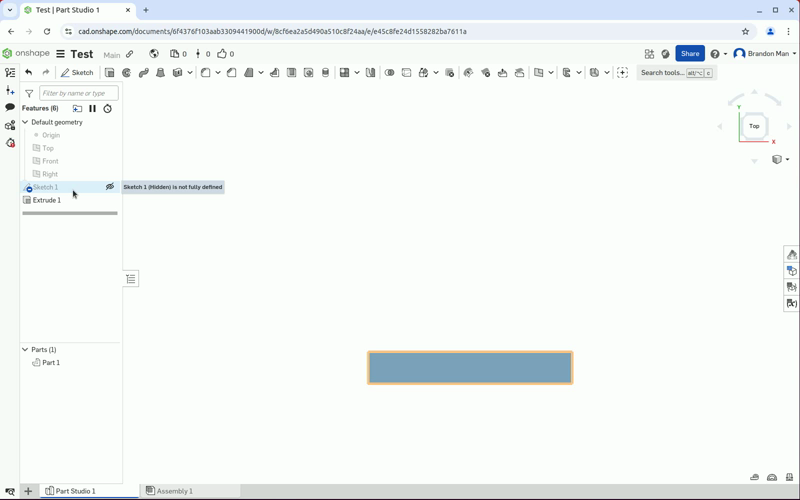
click(73, 189)
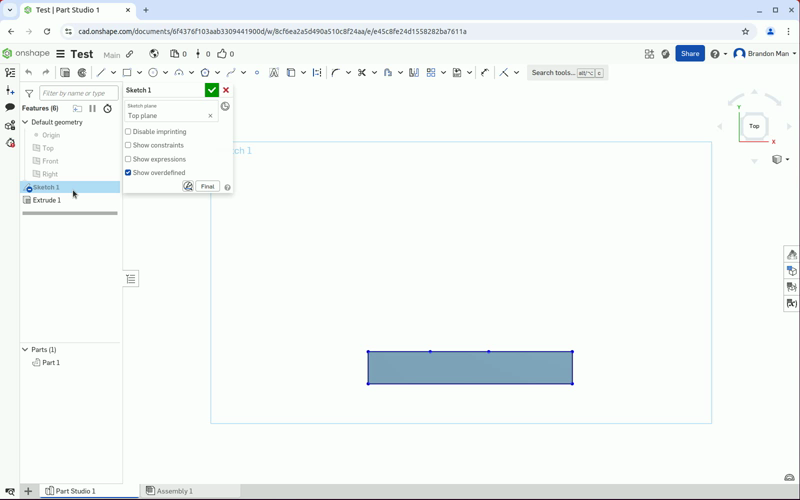
mouse_move(229, 92)
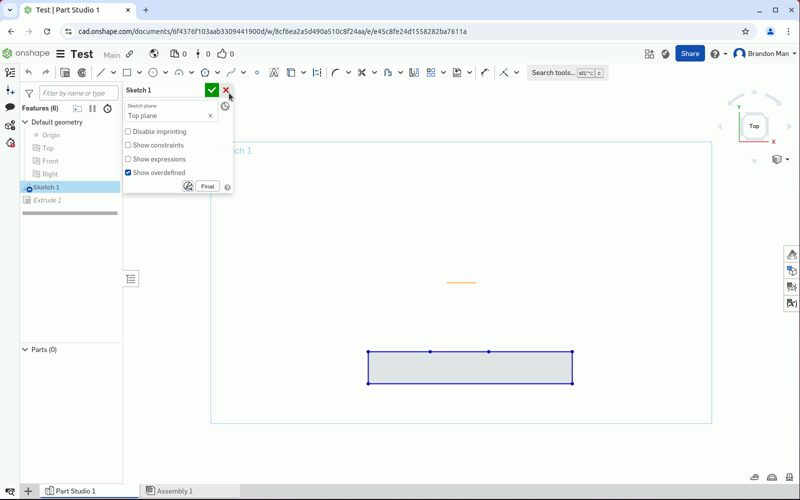
click(229, 92)
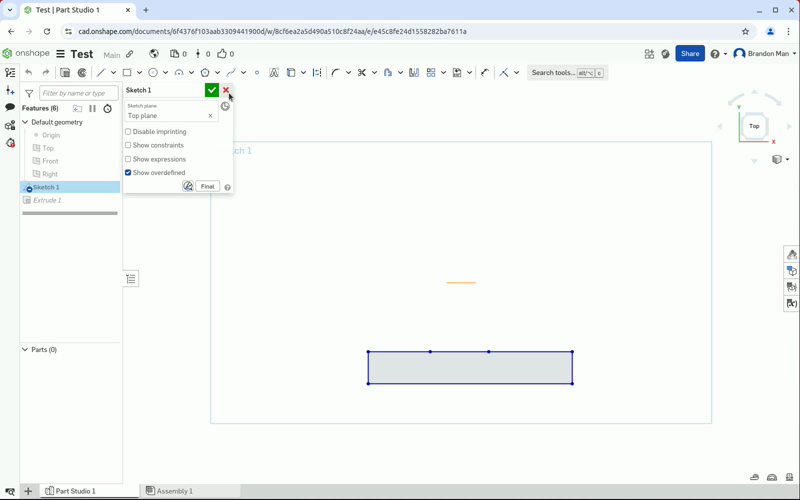
key(shift+s)
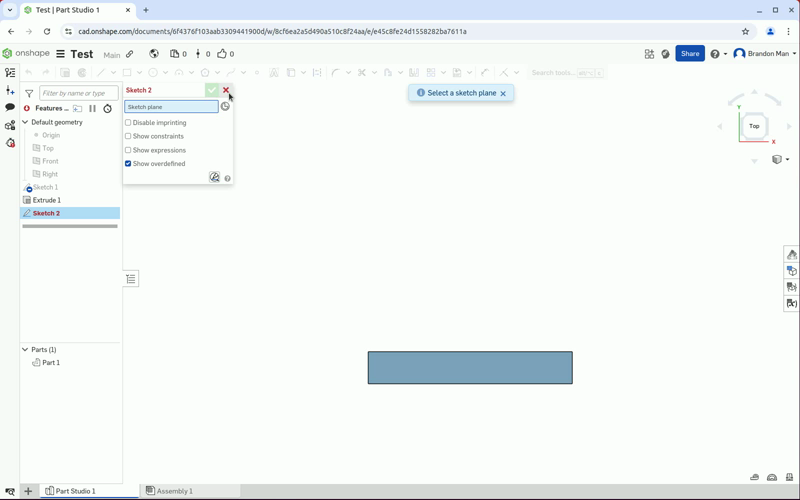
mouse_move(73, 150)
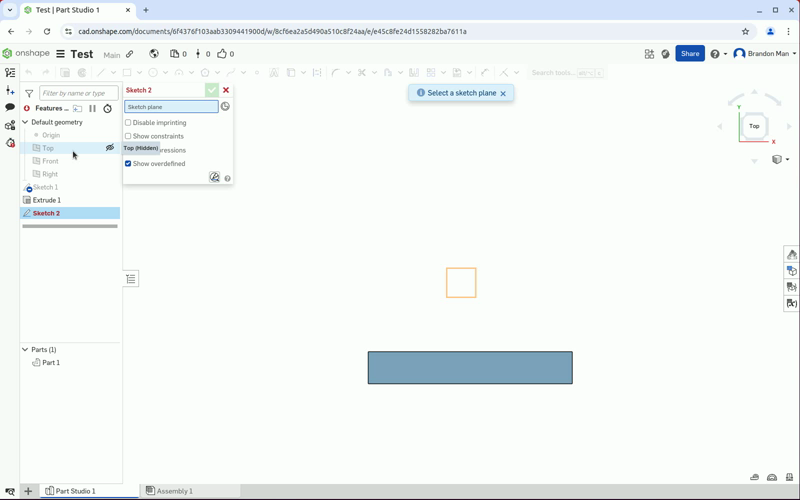
click(73, 150)
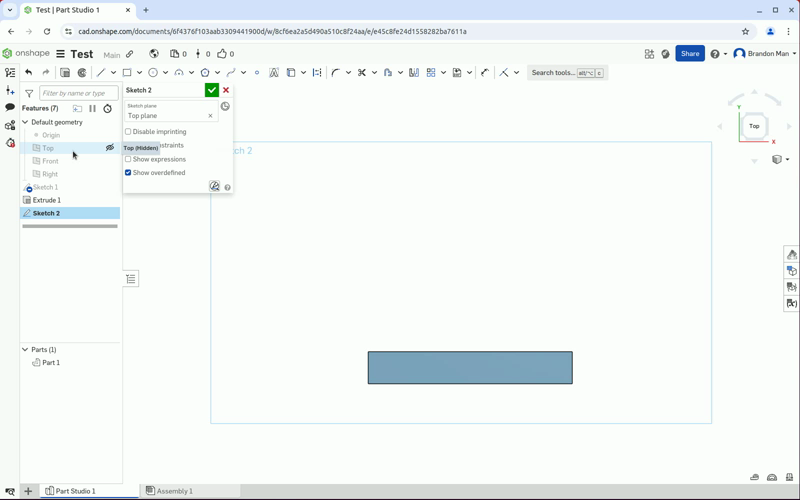
mouse_move(73, 352)
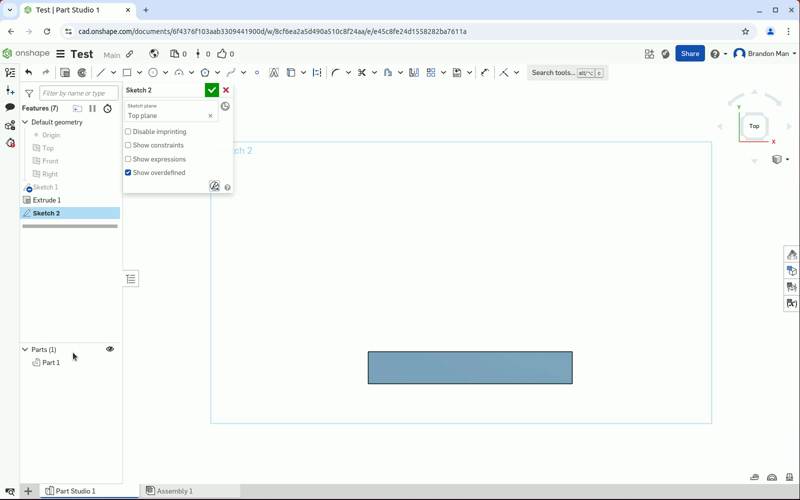
key(y)
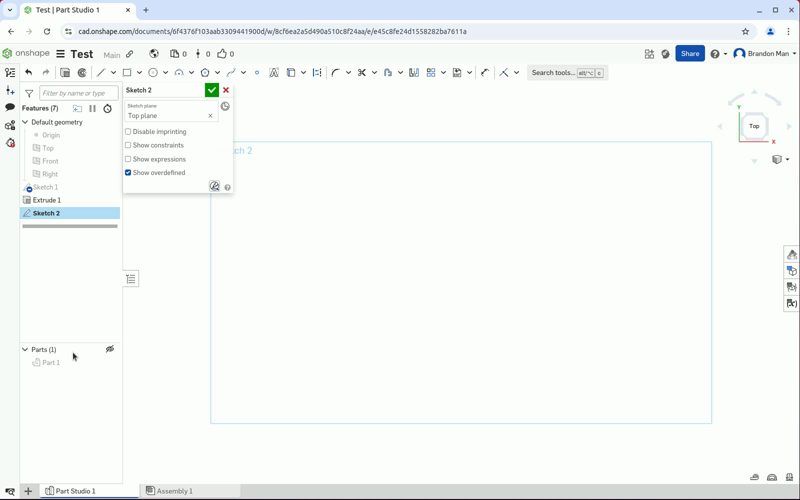
key(l)
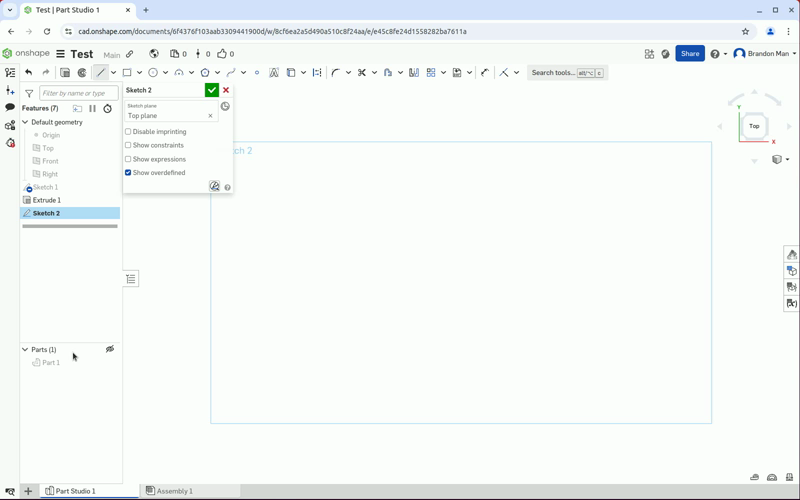
key_down(shift)
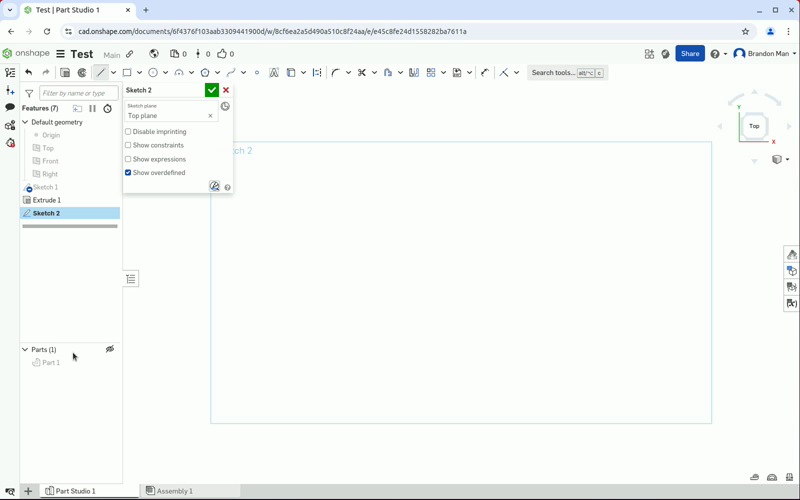
mouse_move(368, 217)
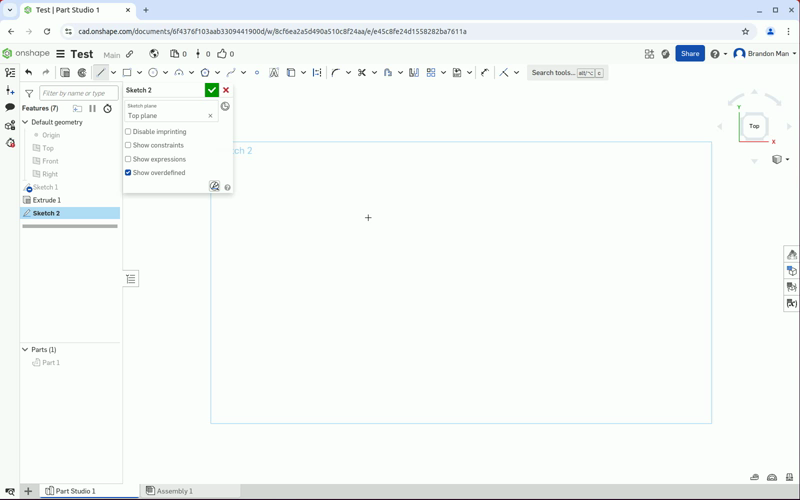
click(368, 217)
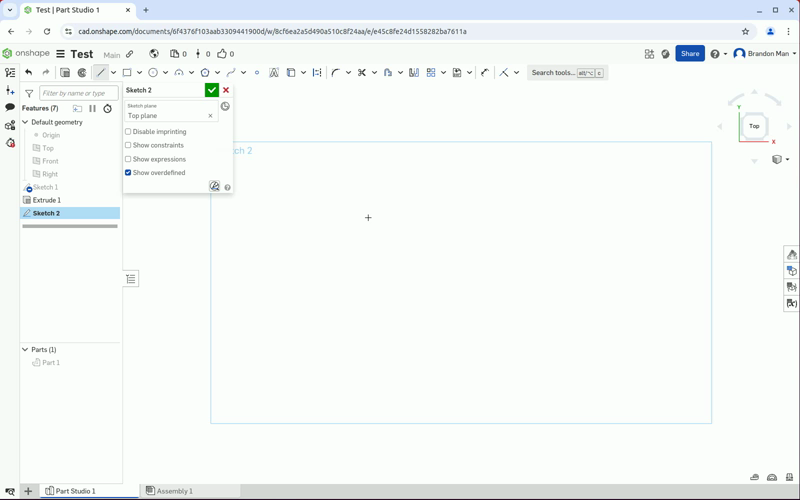
key_up(shift)
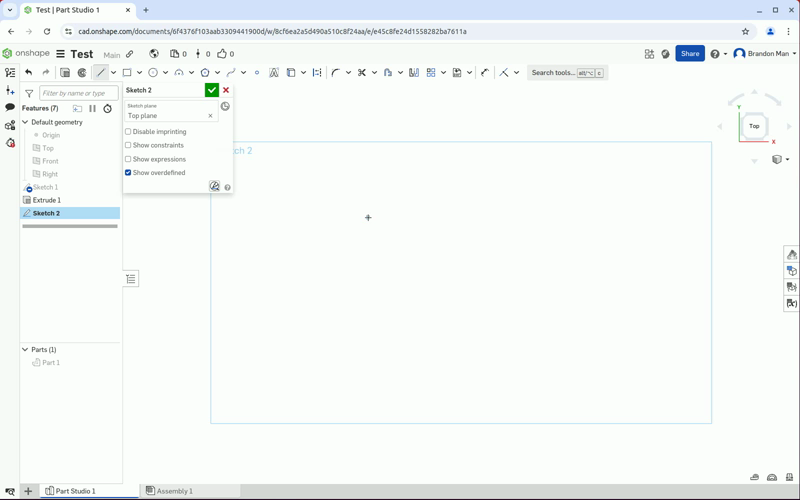
key_down(shift)
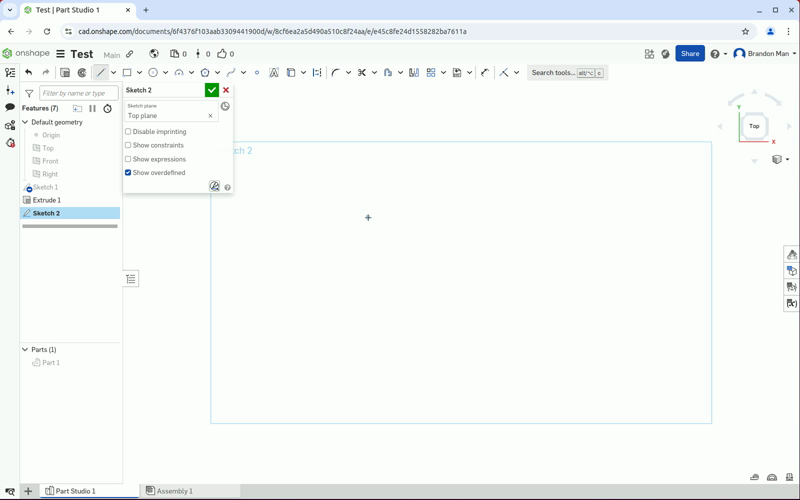
mouse_move(430, 217)
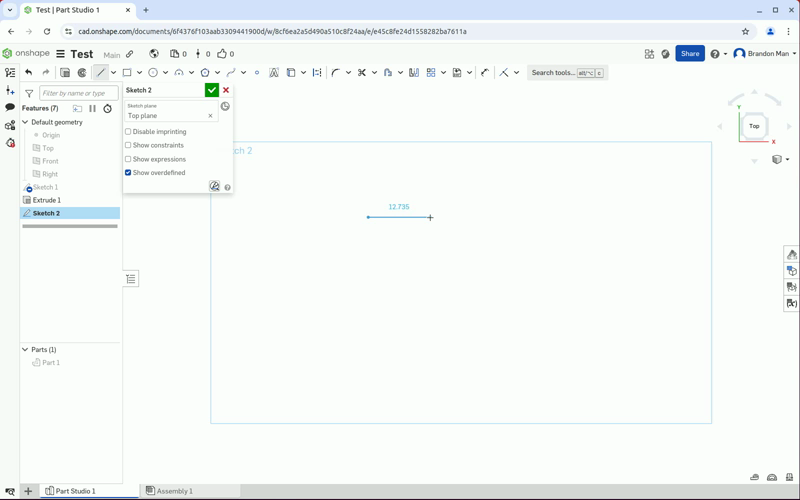
click(430, 217)
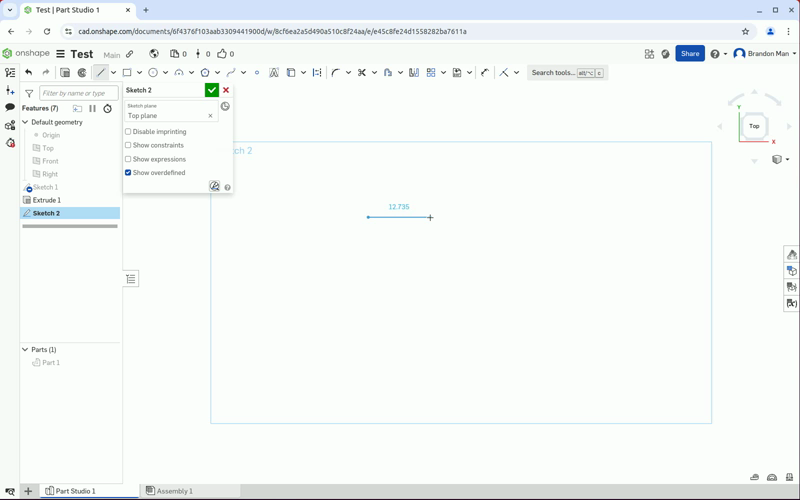
key_up(shift)
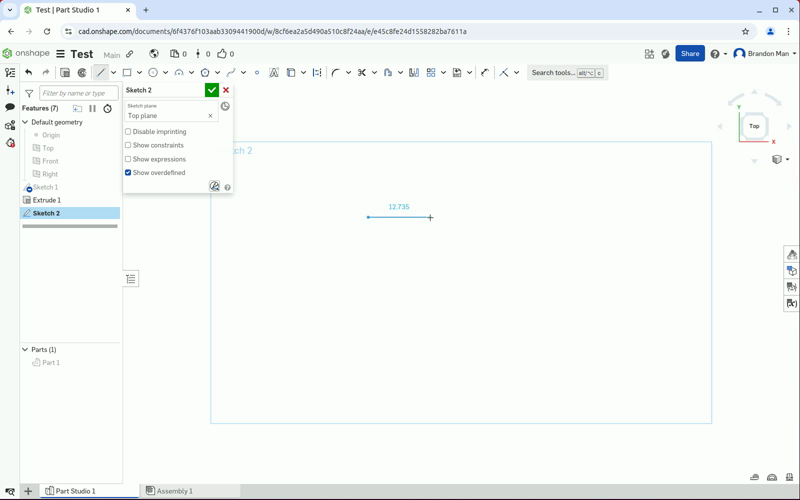
key_down(shift)
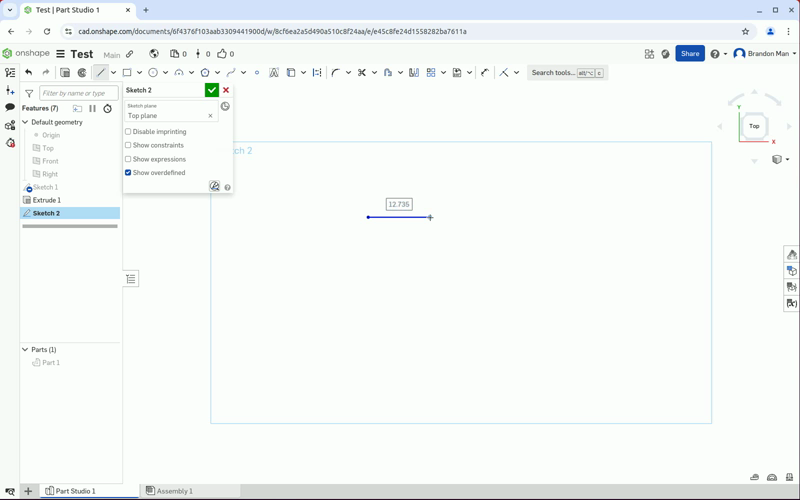
mouse_move(460, 217)
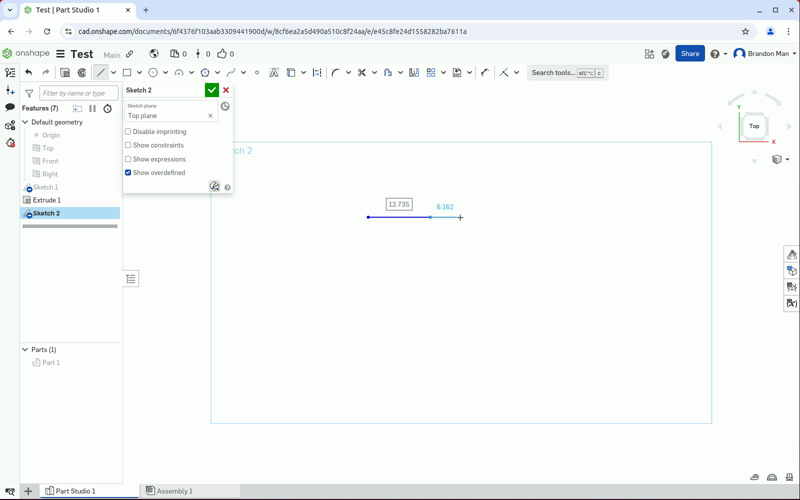
mouse_move(488, 217)
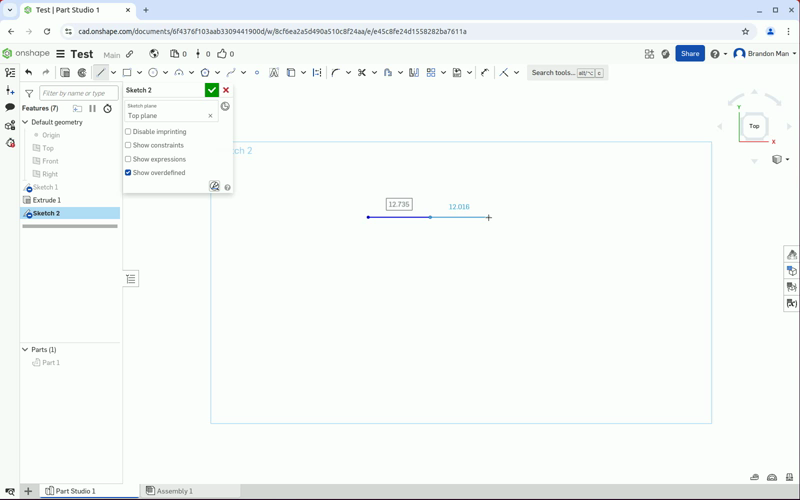
click(488, 217)
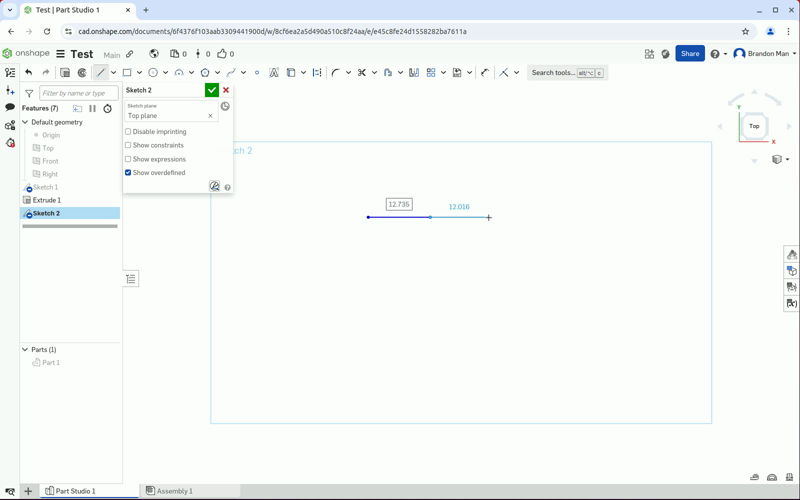
key_up(shift)
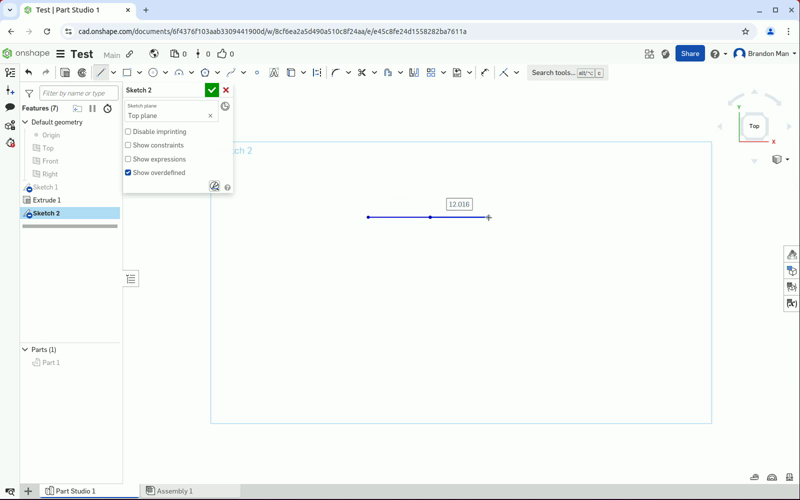
key_down(shift)
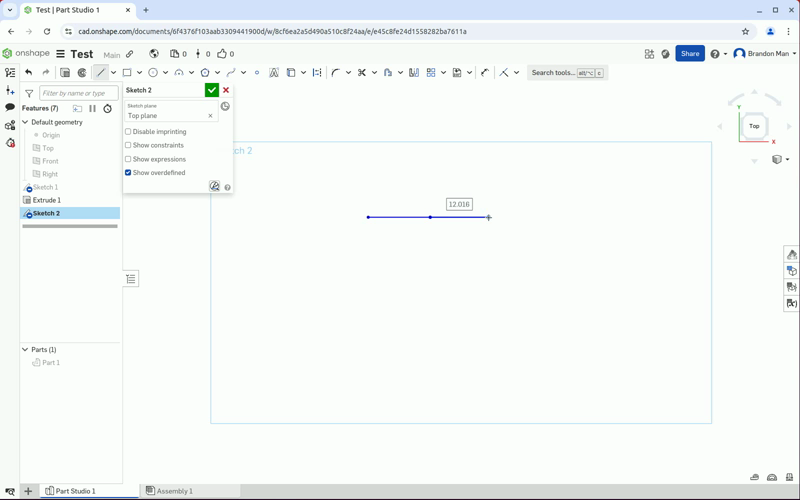
mouse_move(572, 217)
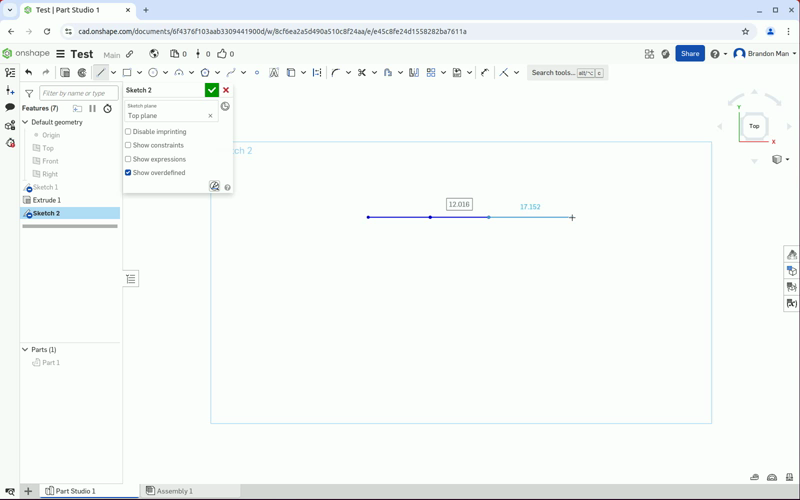
click(572, 217)
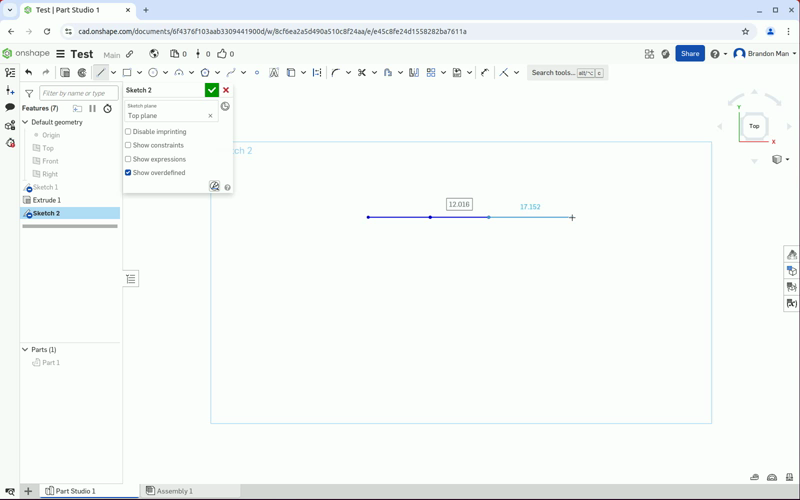
key_up(shift)
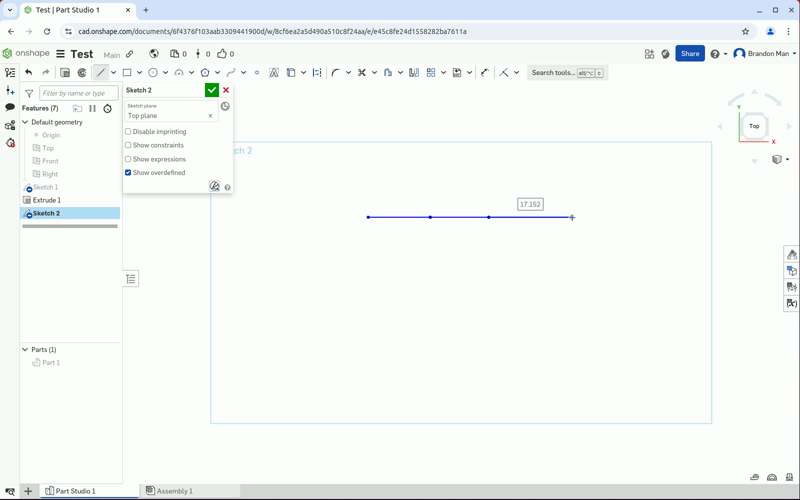
key_down(shift)
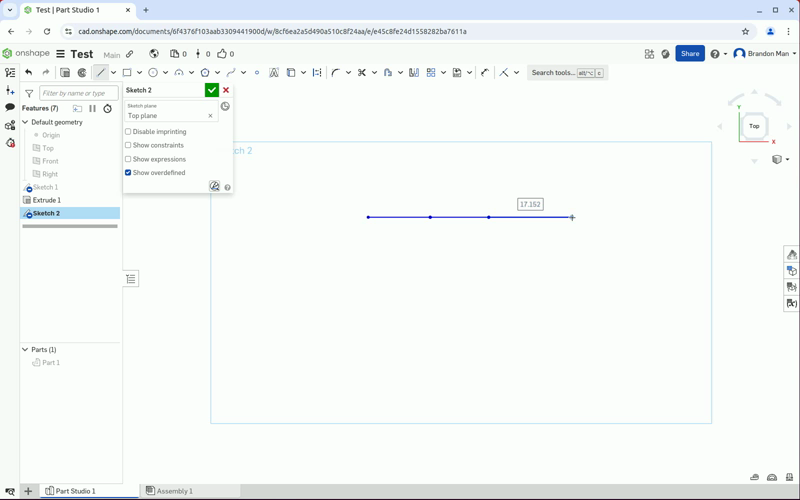
mouse_move(589, 217)
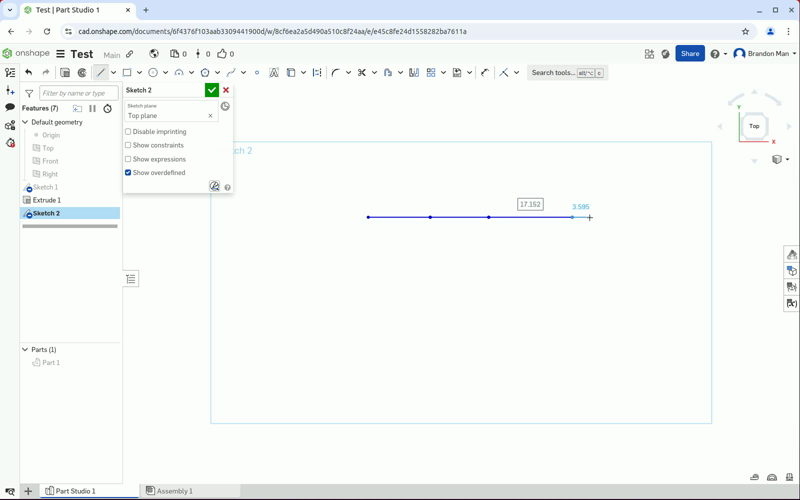
mouse_move(572, 185)
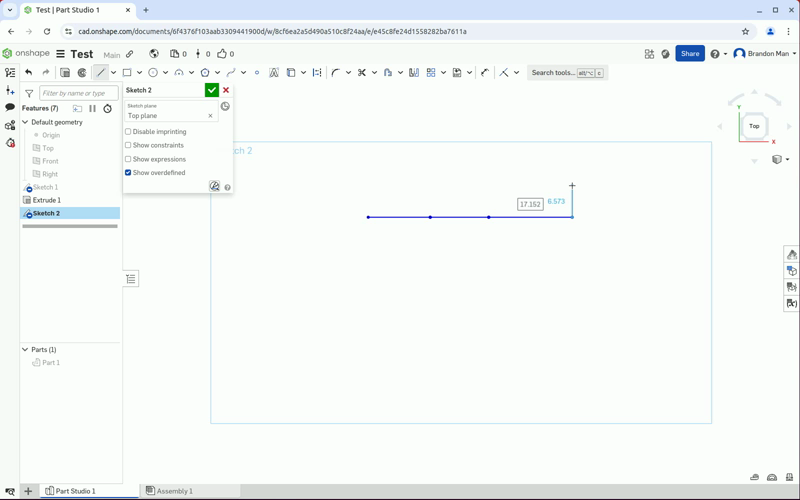
click(572, 185)
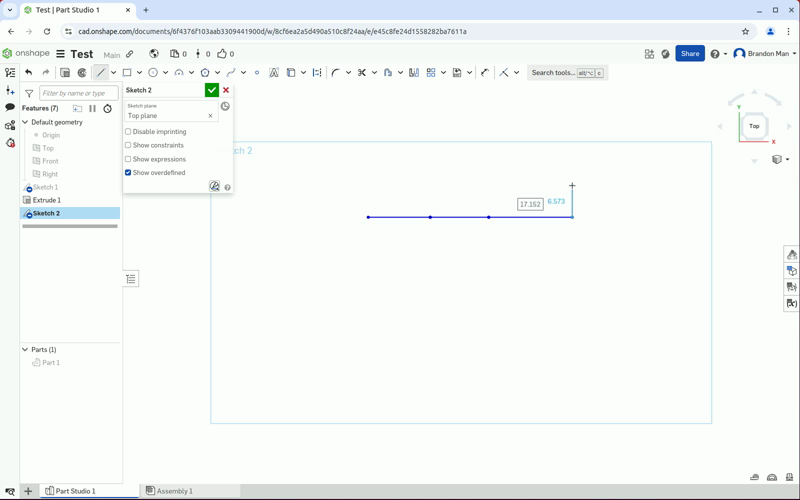
key_up(shift)
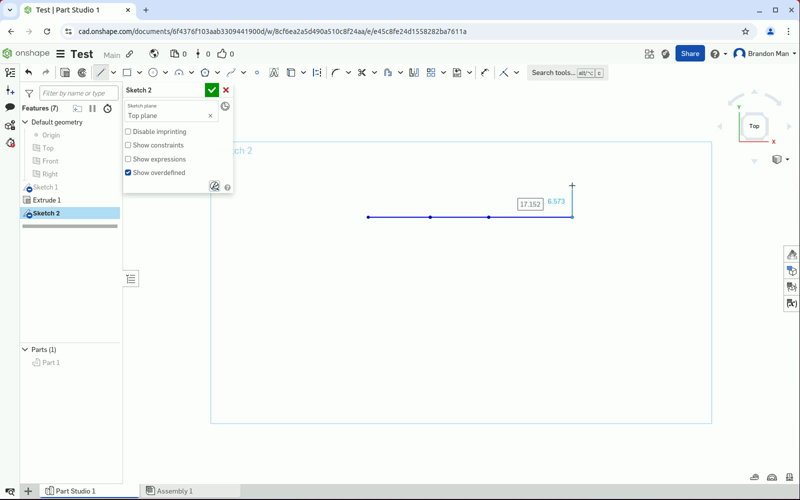
key_down(shift)
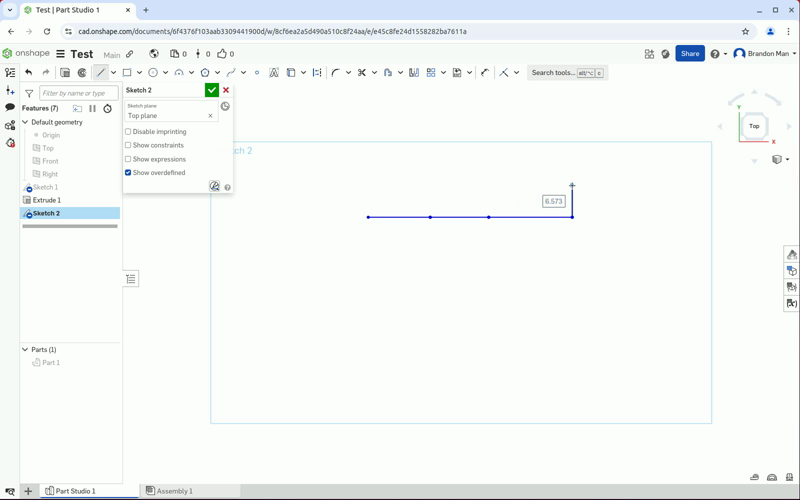
mouse_move(368, 185)
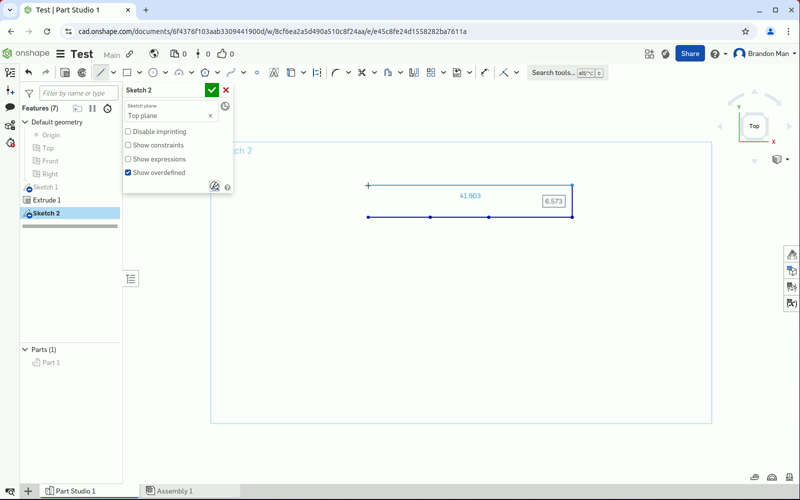
click(368, 185)
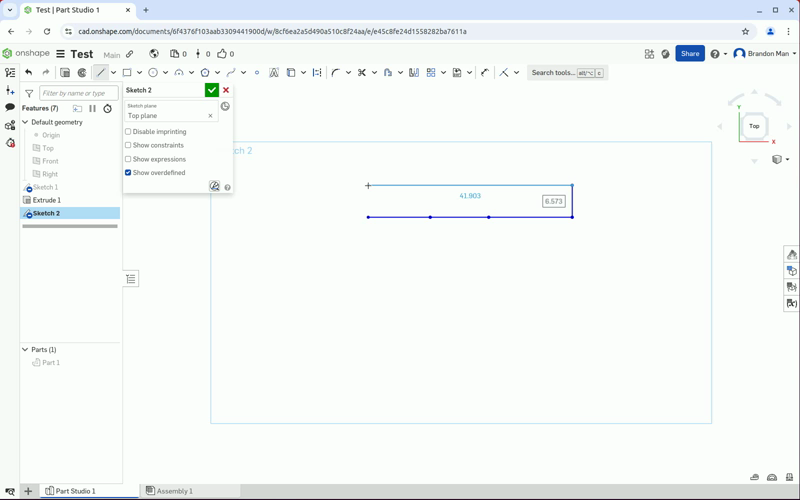
key_up(shift)
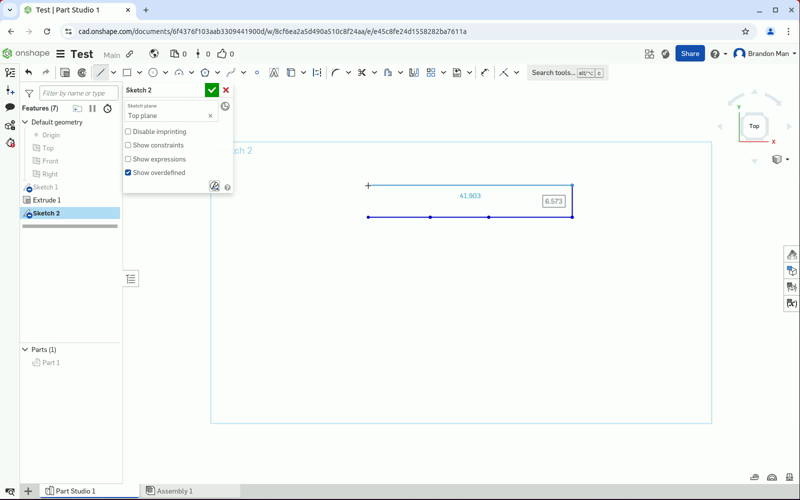
mouse_move(398, 185)
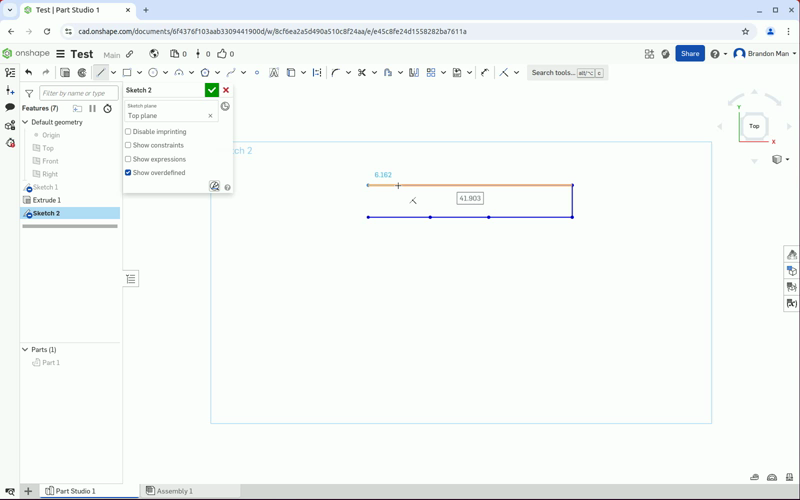
key_down(shift)
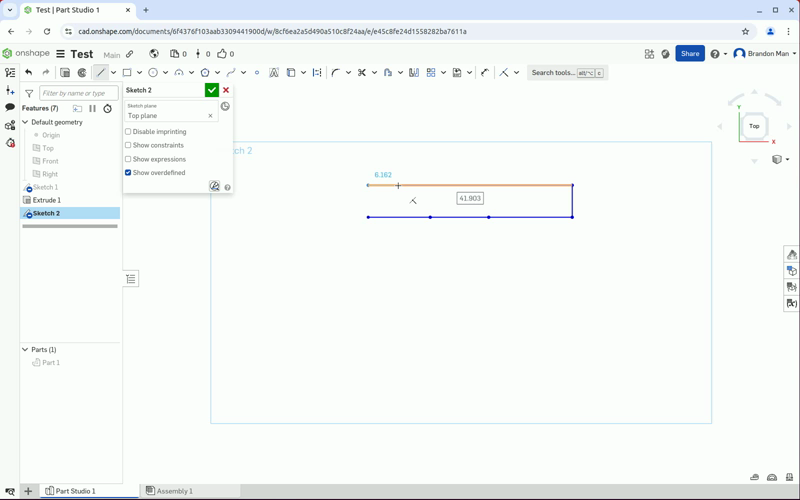
mouse_move(368, 217)
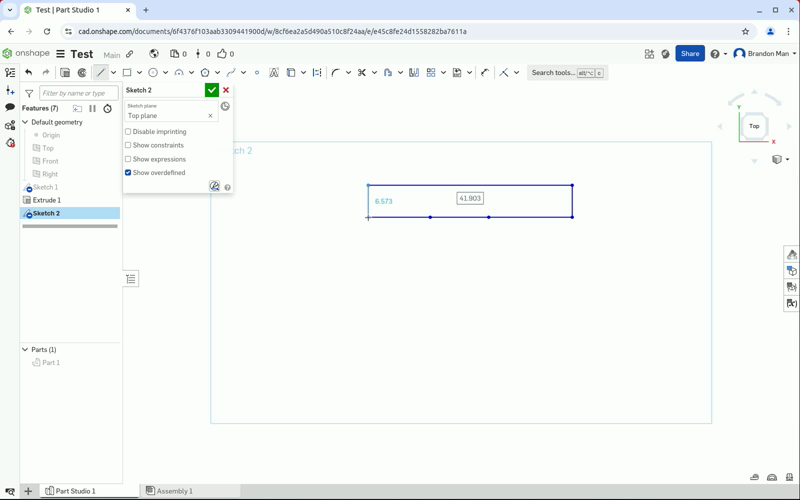
key_up(shift)
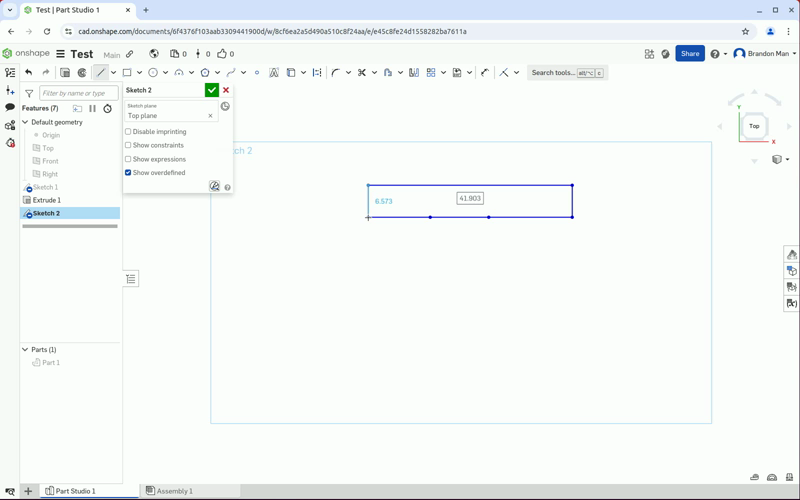
click(368, 217)
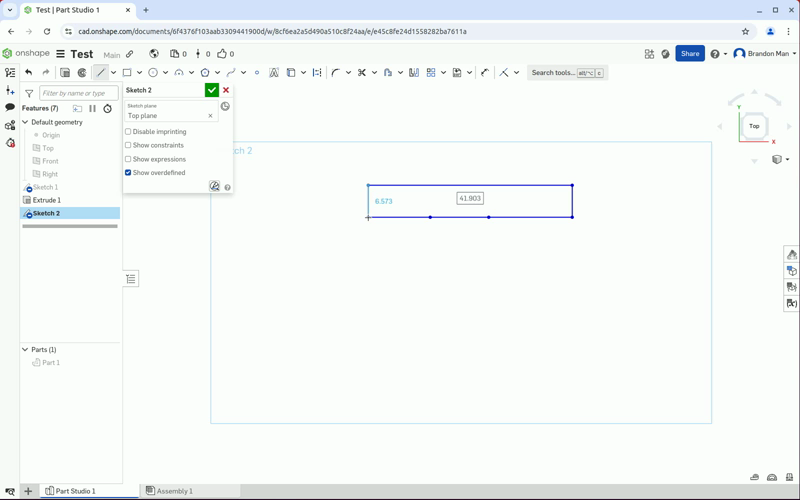
key(esc)
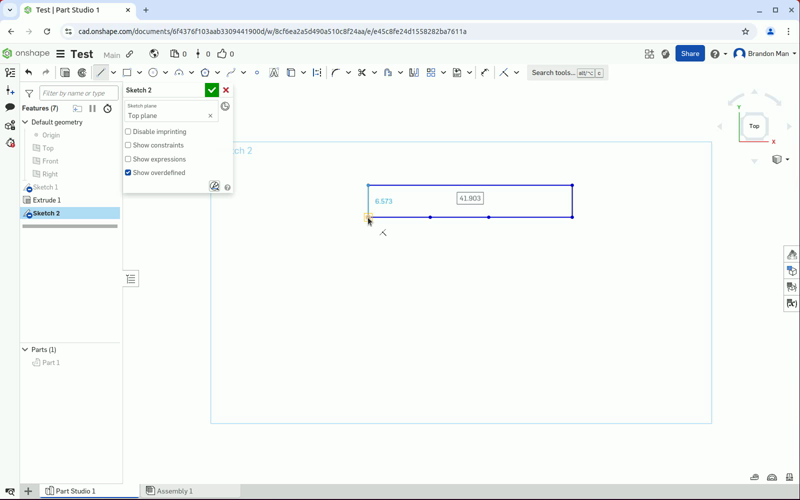
mouse_move(452, 195)
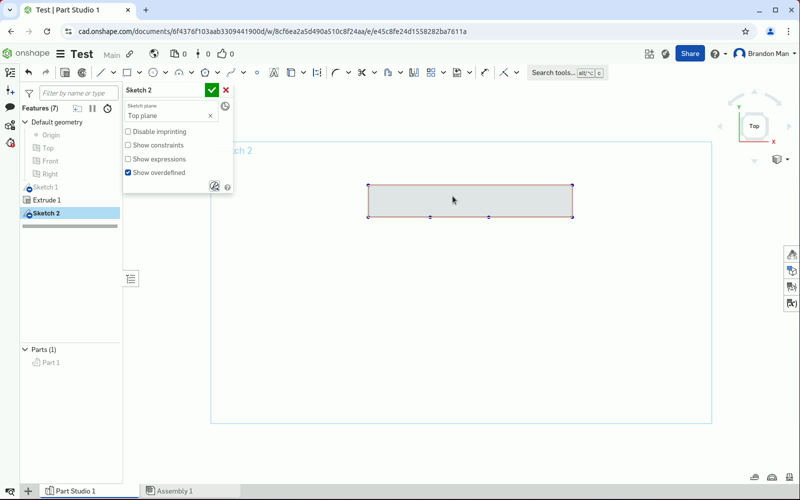
click(452, 195)
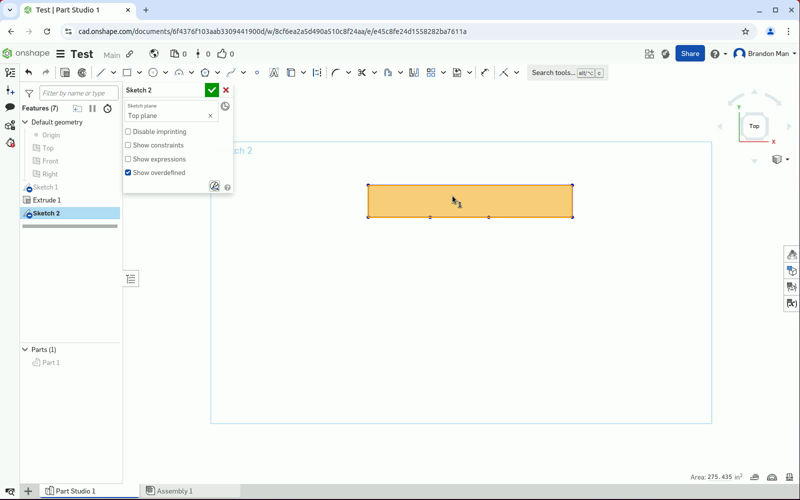
mouse_move(73, 352)
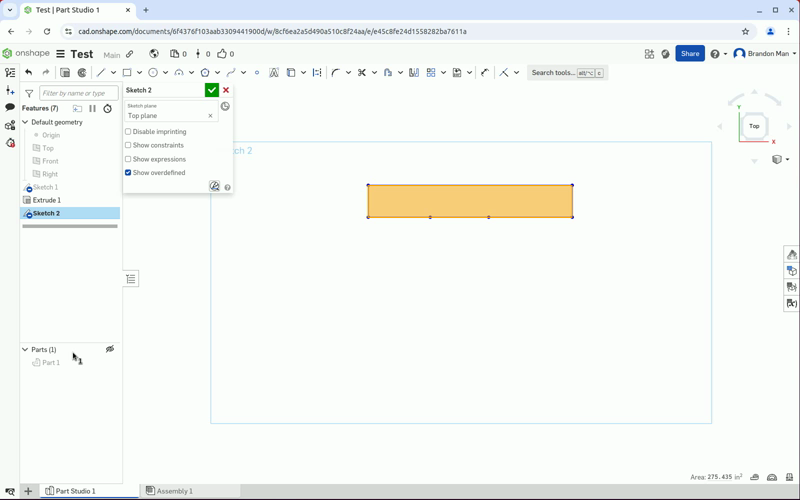
key(shift+y)
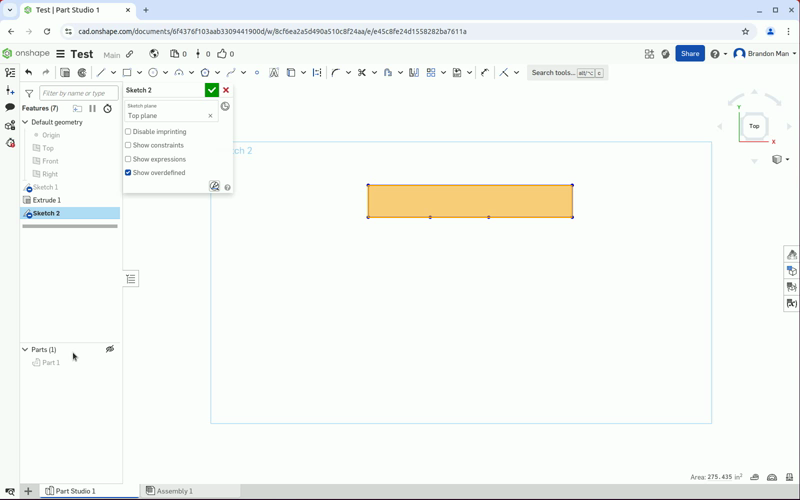
key(shift+e)
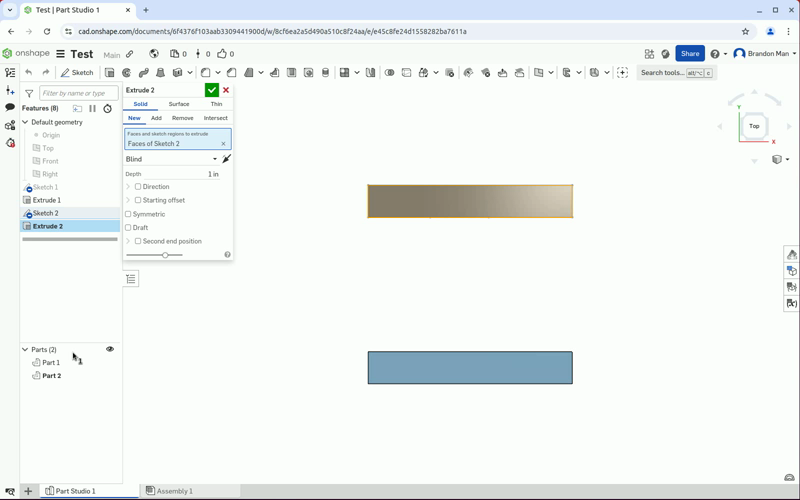
mouse_move(143, 106)
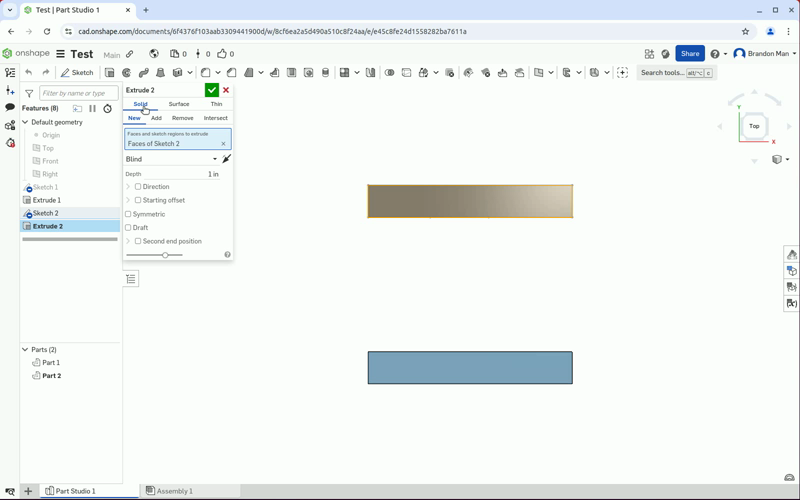
click(143, 106)
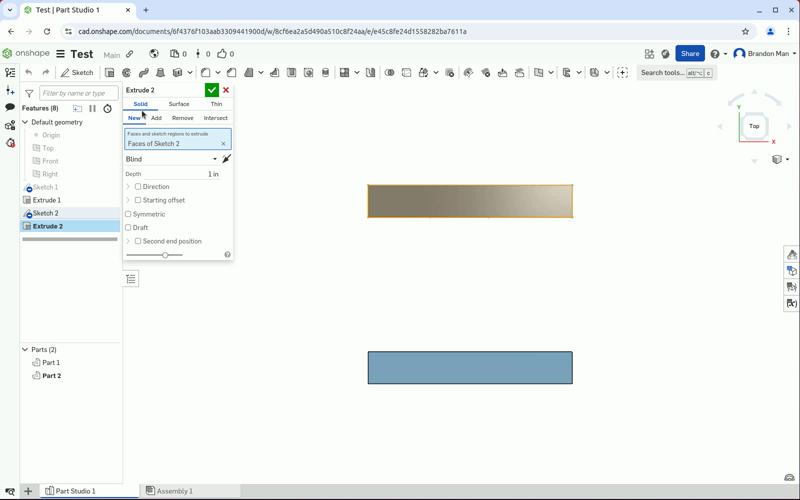
mouse_move(137, 120)
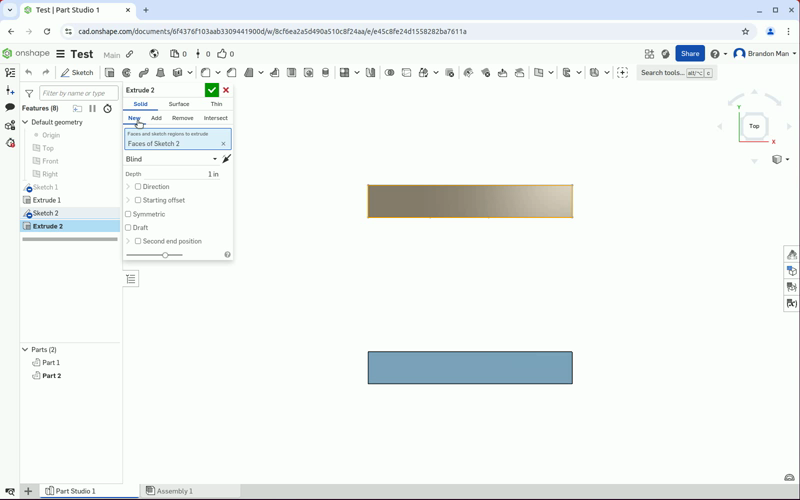
click(137, 120)
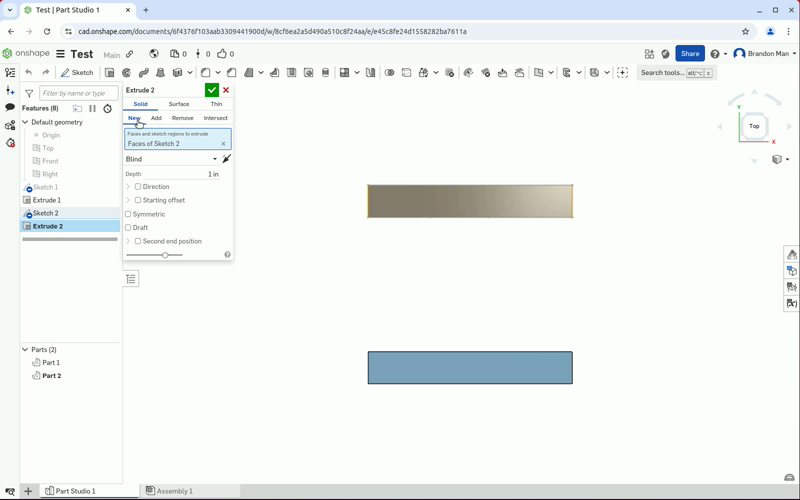
key(tab, 4)
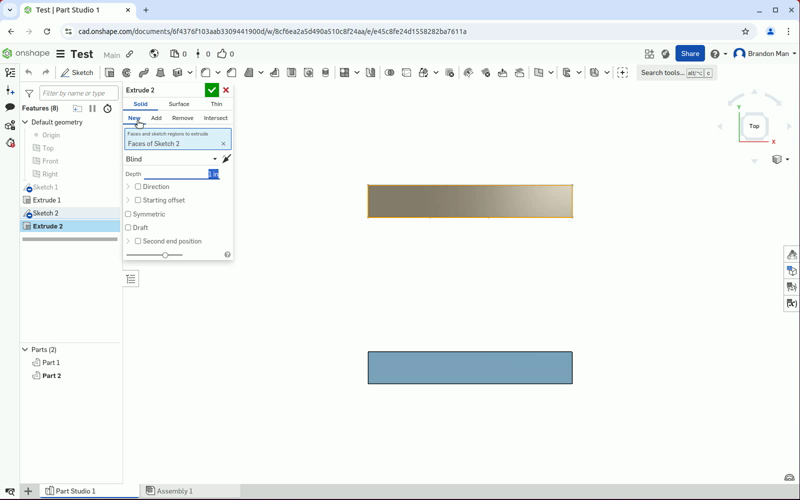
text(2.889)
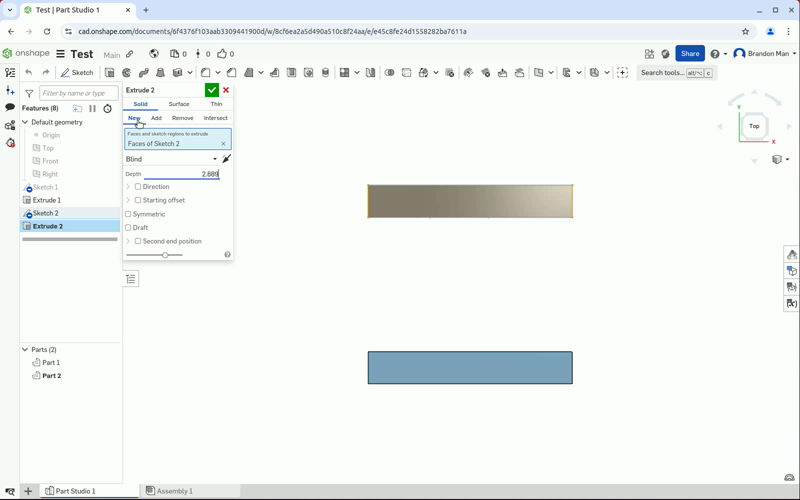
key(enter)
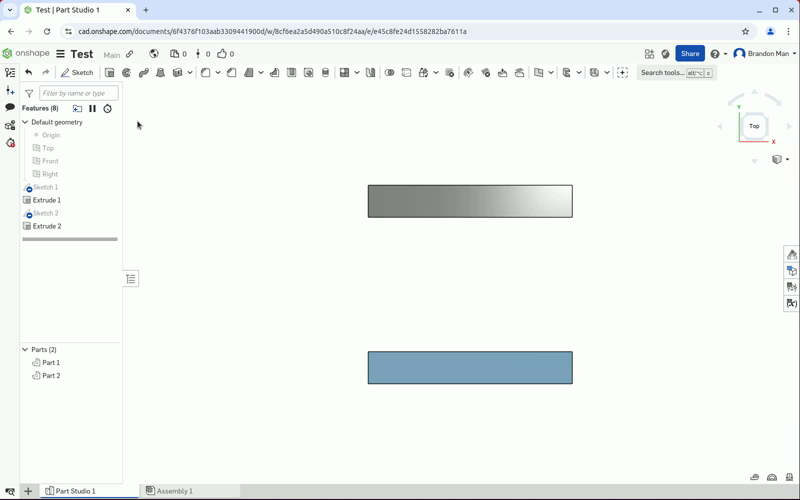
key(shift+h)
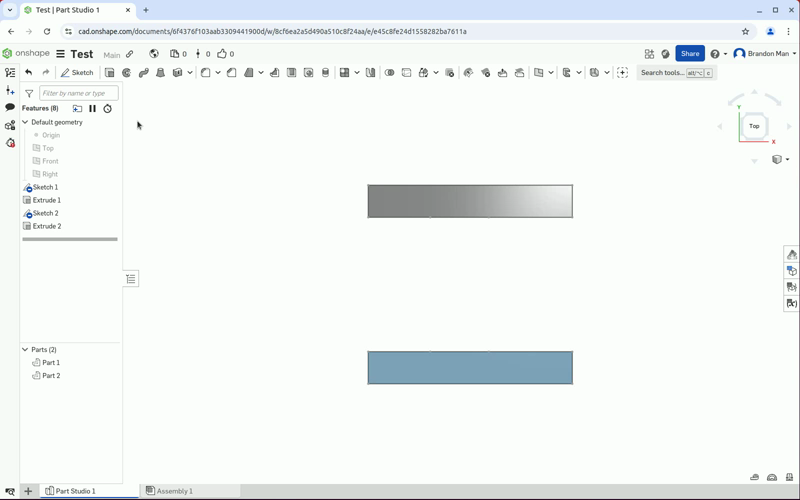
key(shift+h)
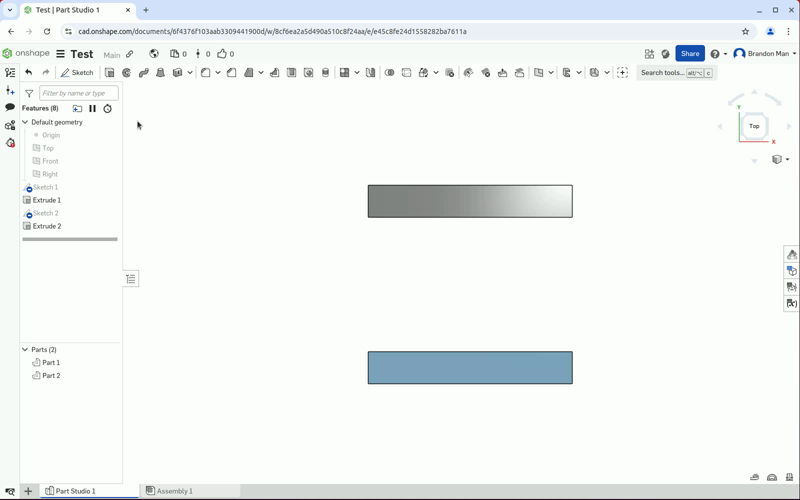
mouse_move(73, 189)
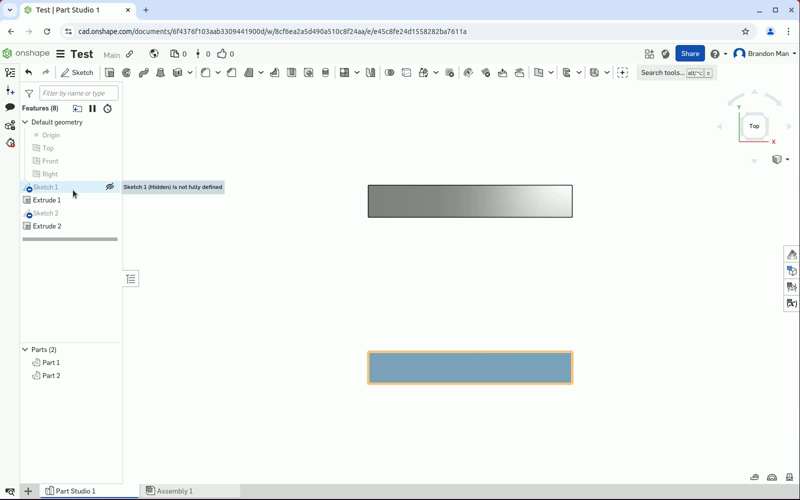
click(73, 189)
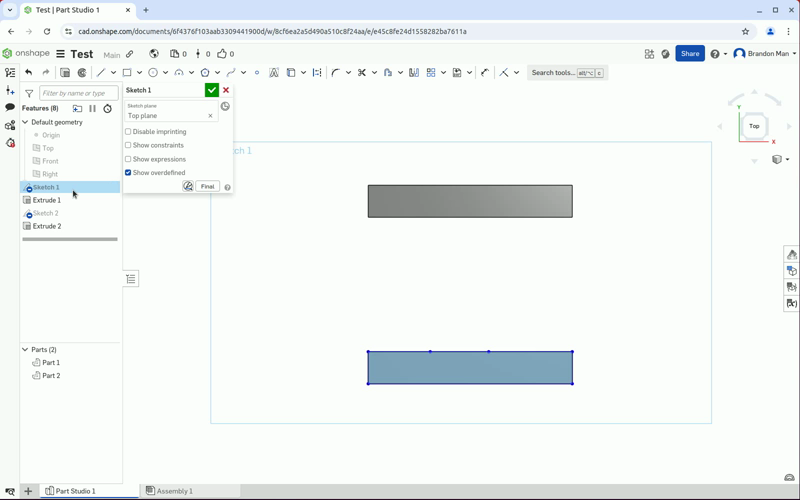
mouse_move(229, 92)
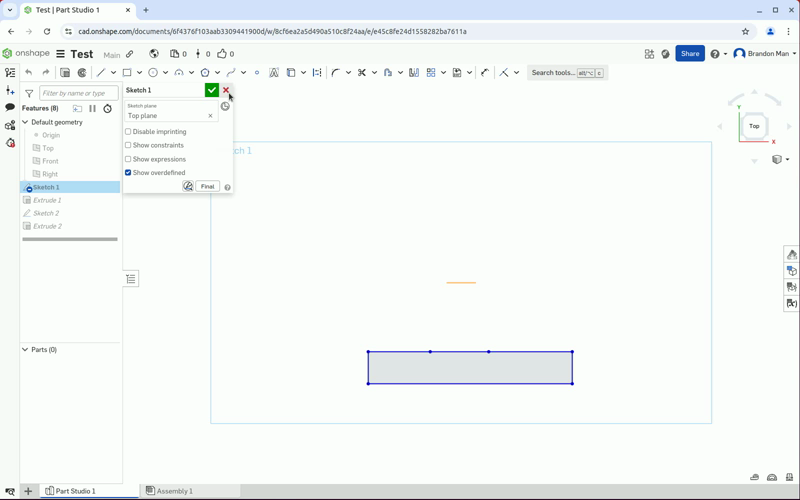
click(229, 92)
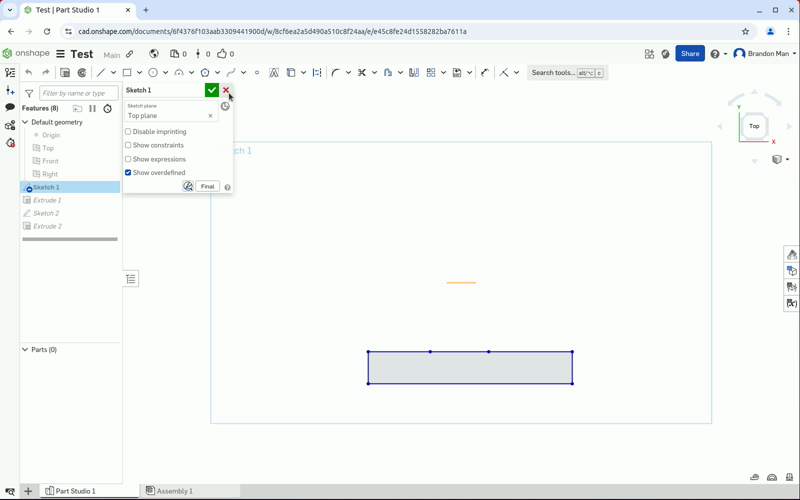
key(shift+s)
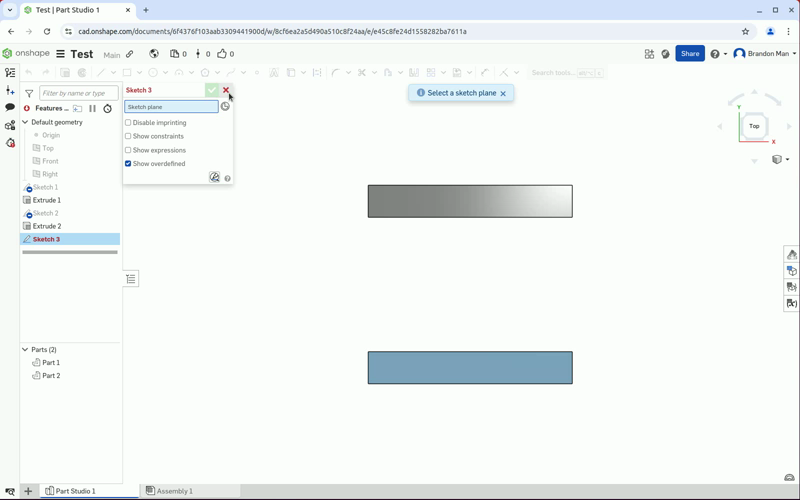
mouse_move(73, 150)
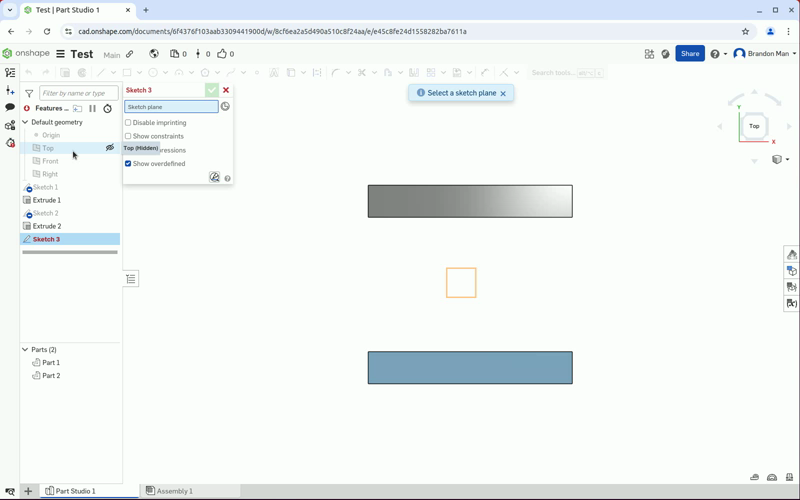
click(73, 150)
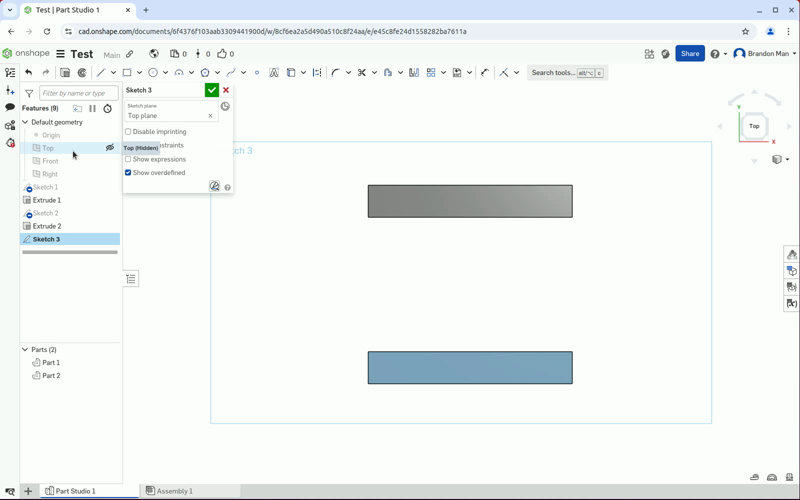
mouse_move(73, 352)
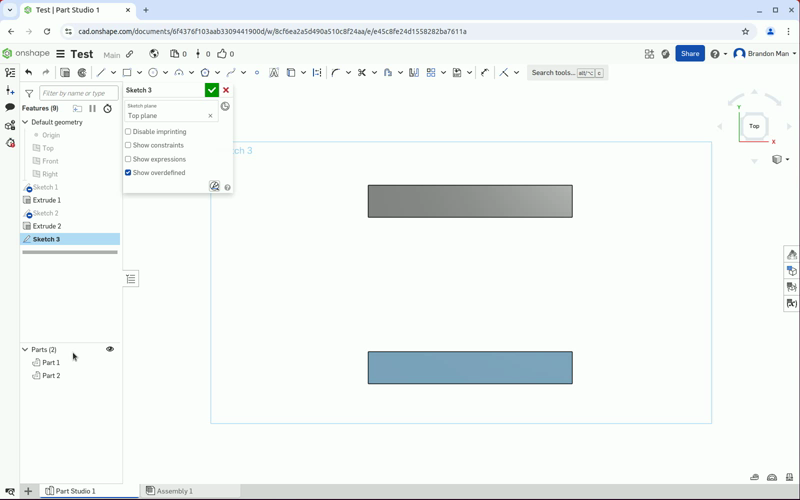
key(y)
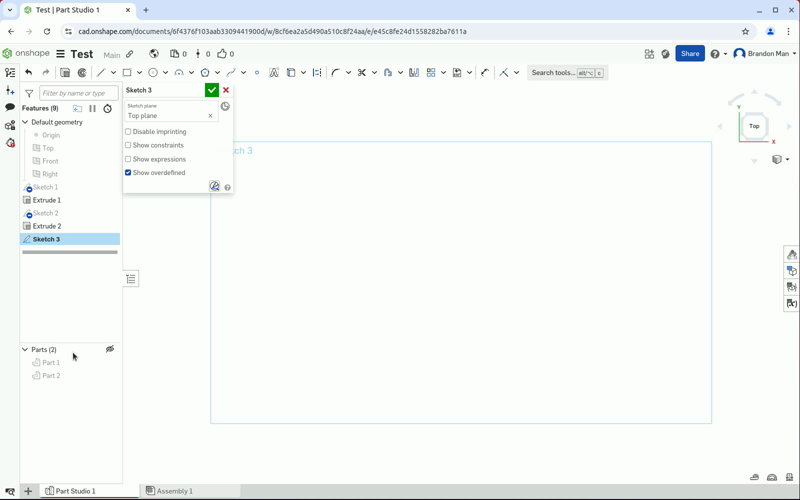
key(l)
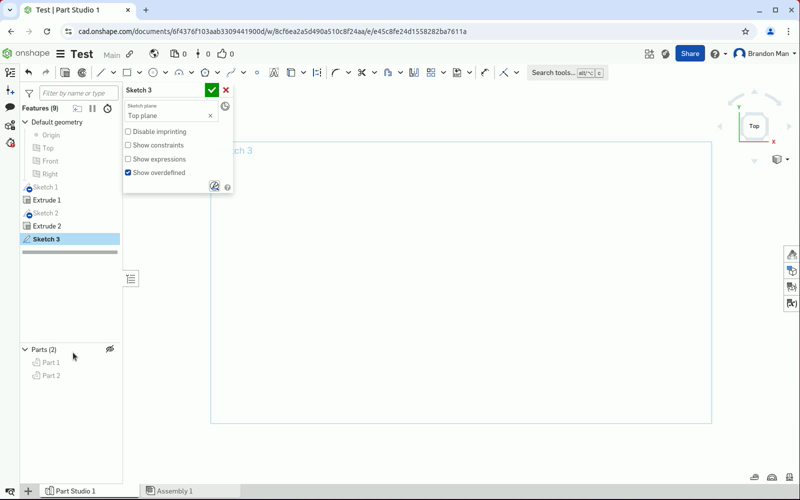
key_down(shift)
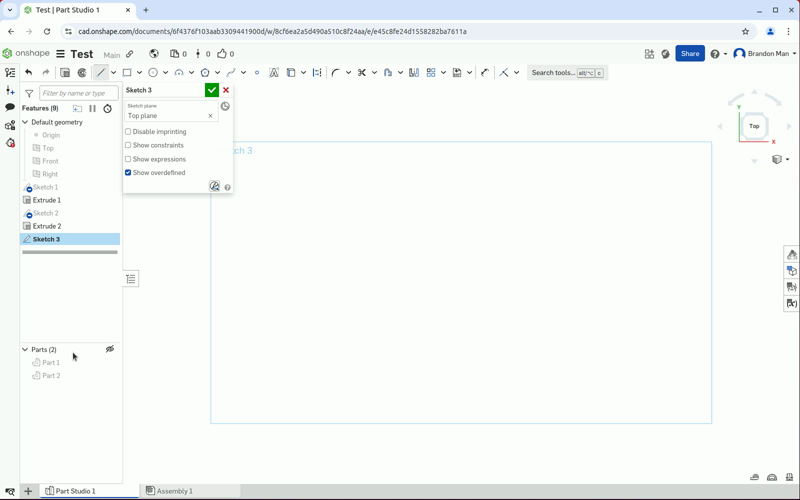
mouse_move(431, 351)
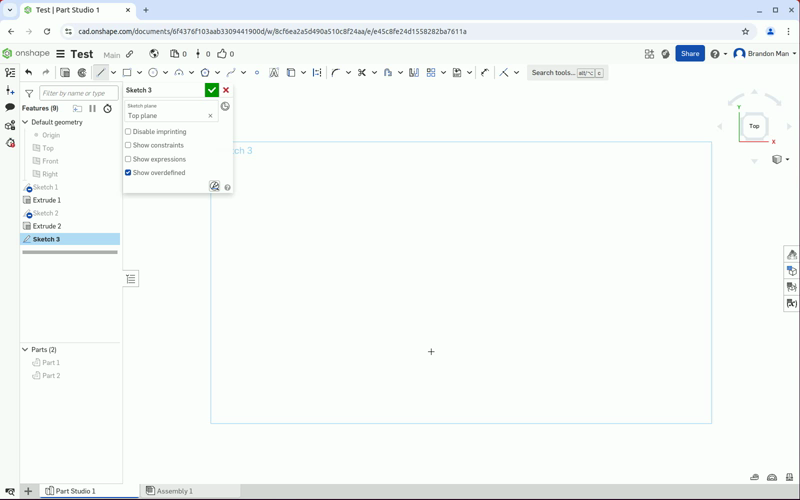
click(431, 351)
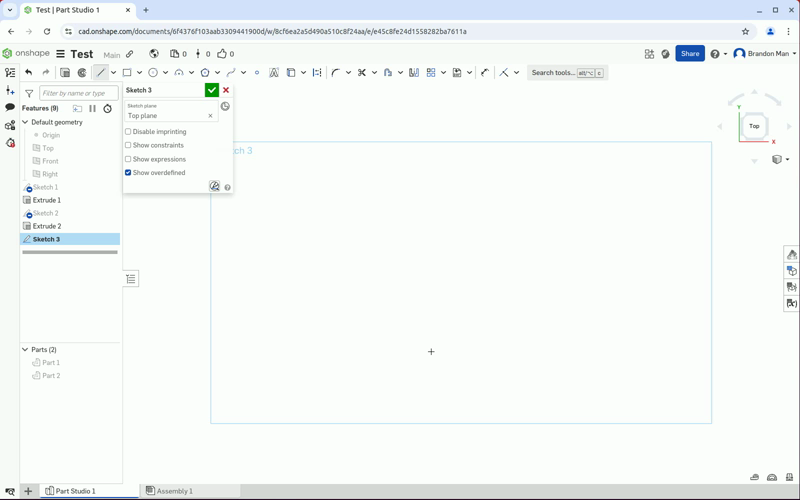
key_up(shift)
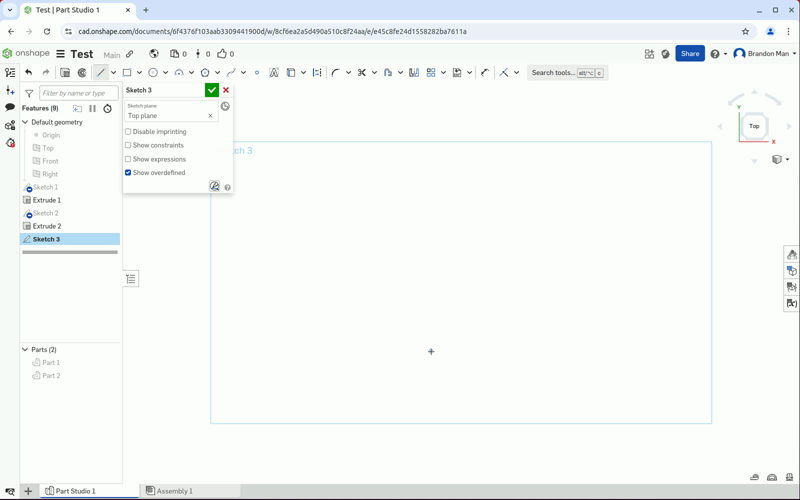
key_down(shift)
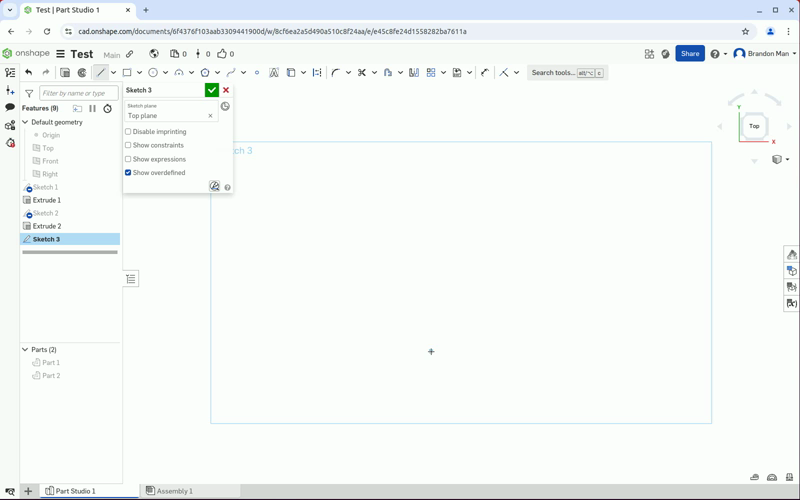
mouse_move(461, 351)
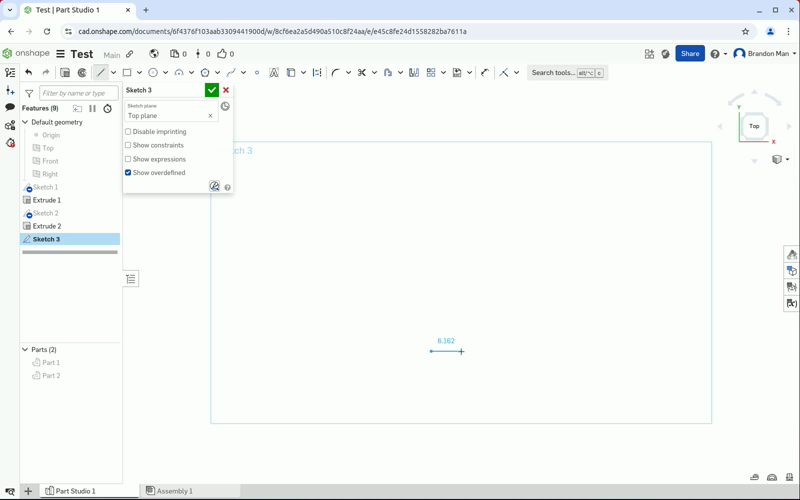
mouse_move(488, 351)
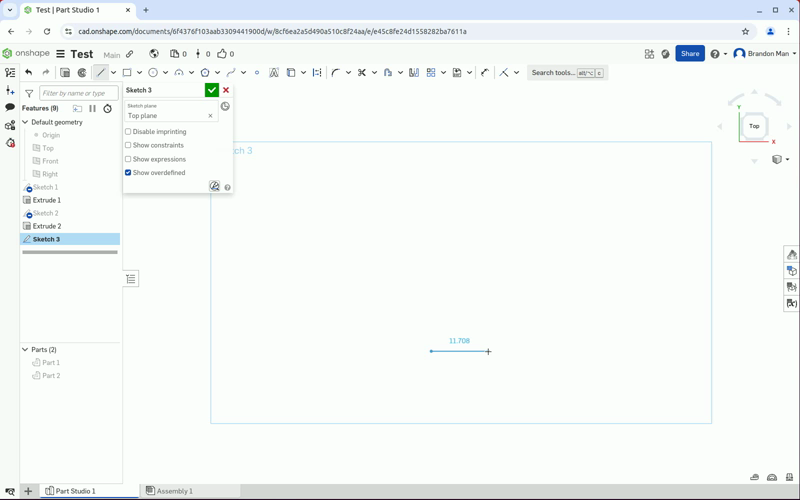
click(488, 351)
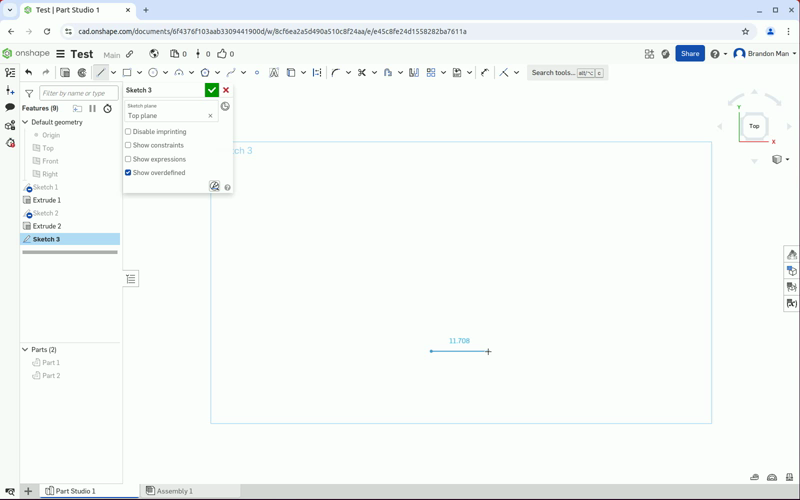
key_up(shift)
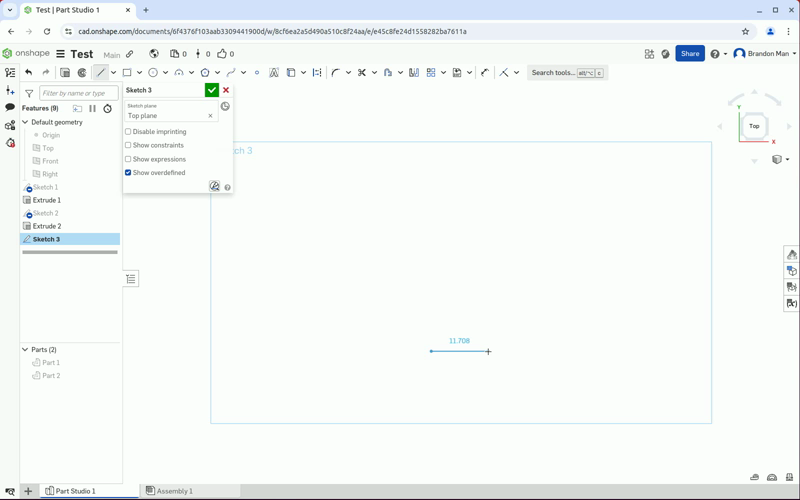
key_down(shift)
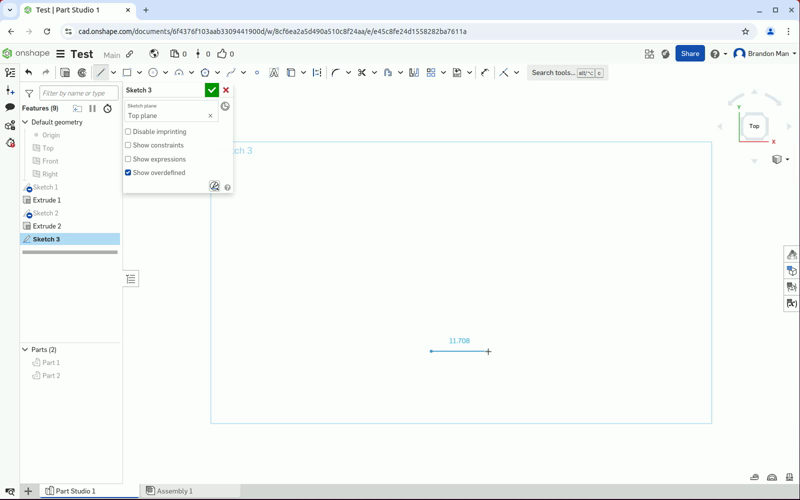
mouse_move(488, 216)
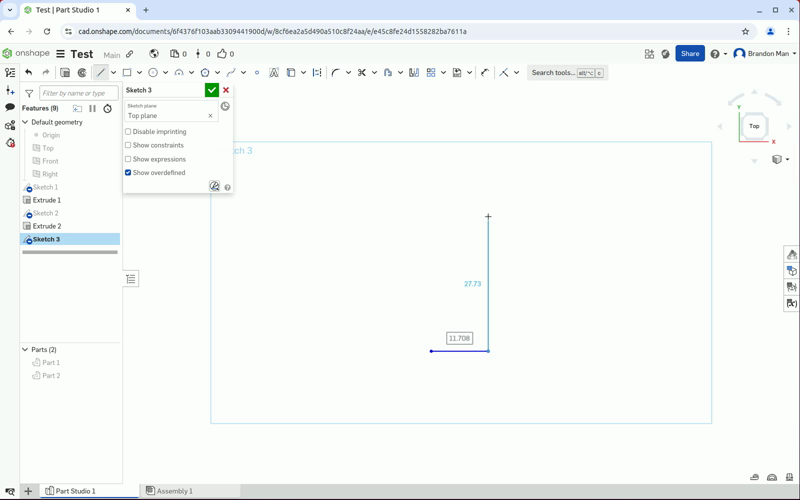
click(488, 216)
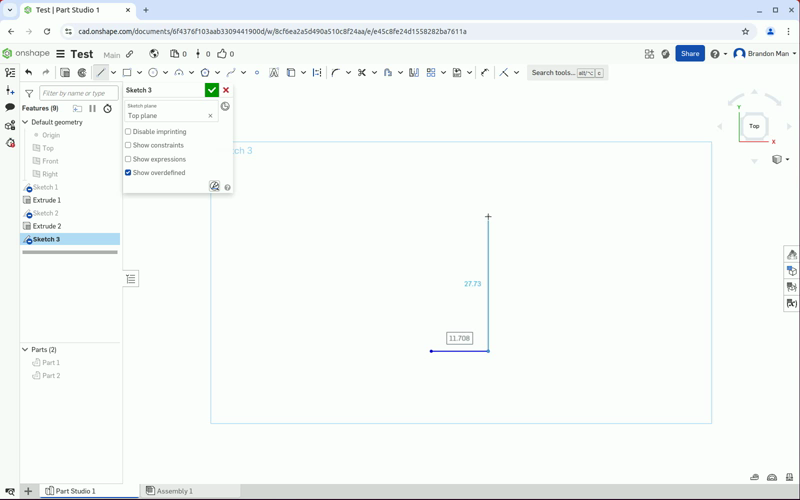
key_up(shift)
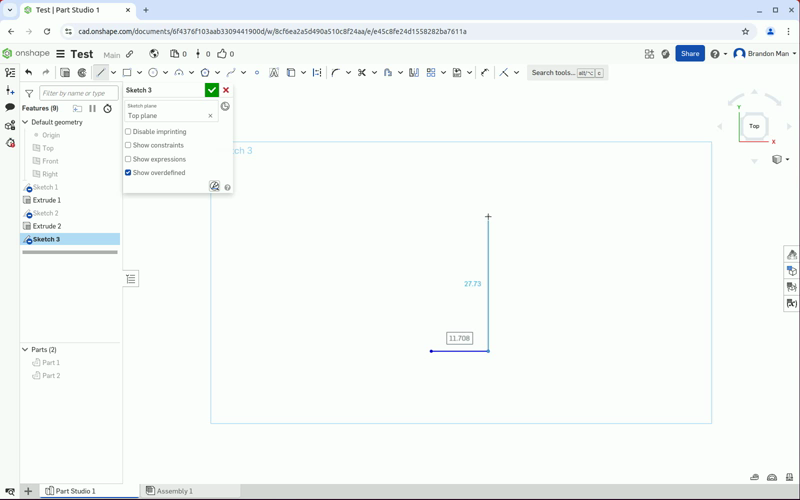
key_down(shift)
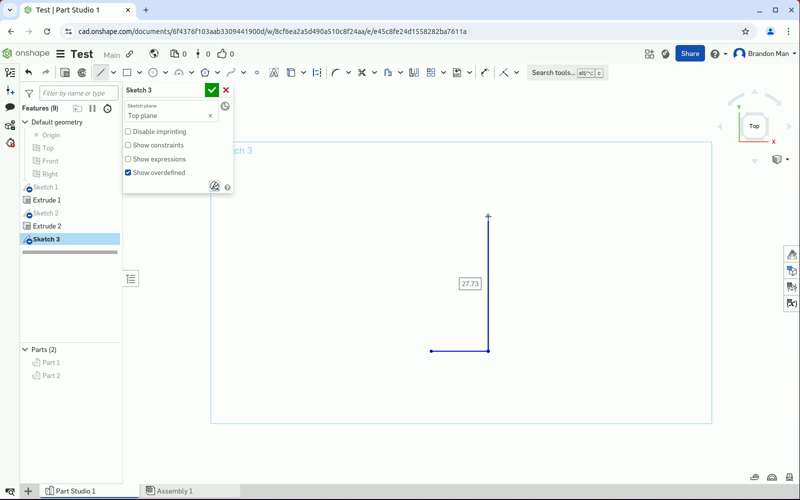
mouse_move(518, 216)
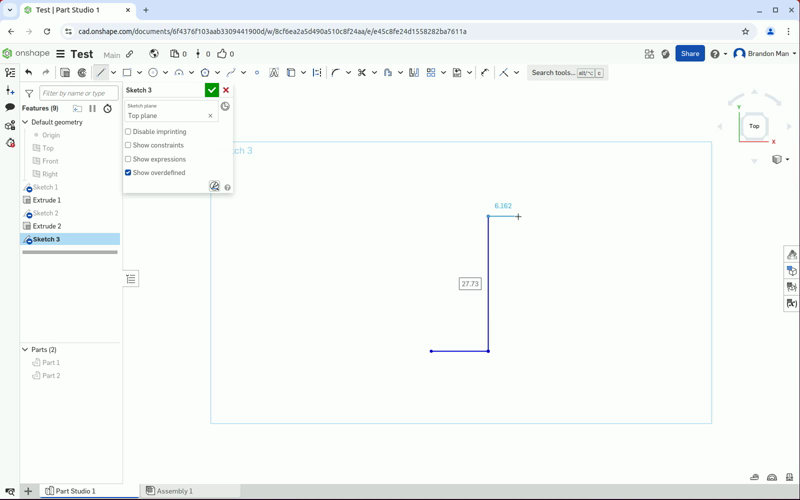
mouse_move(431, 216)
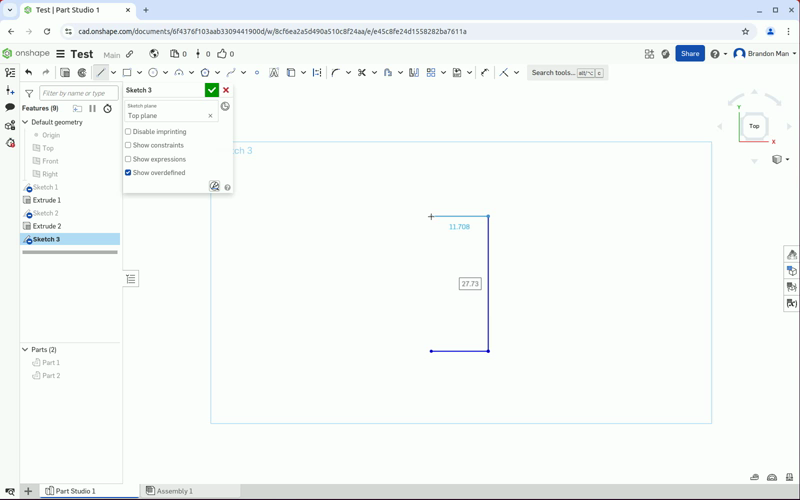
click(431, 216)
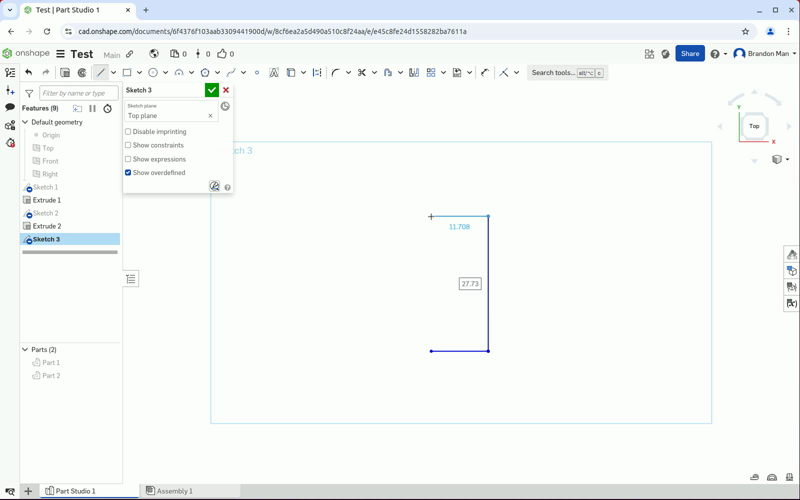
key_up(shift)
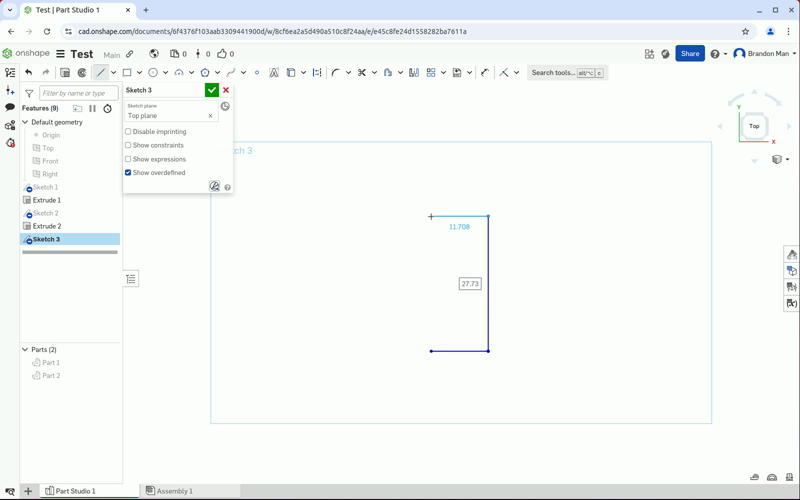
key_down(shift)
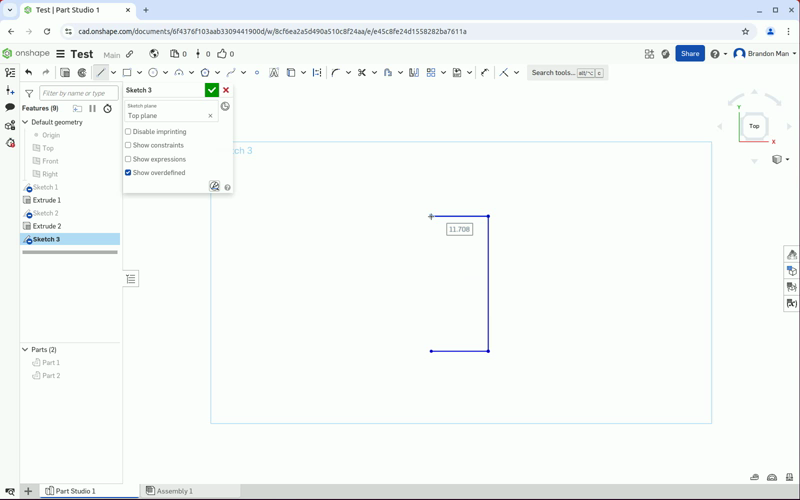
mouse_move(431, 351)
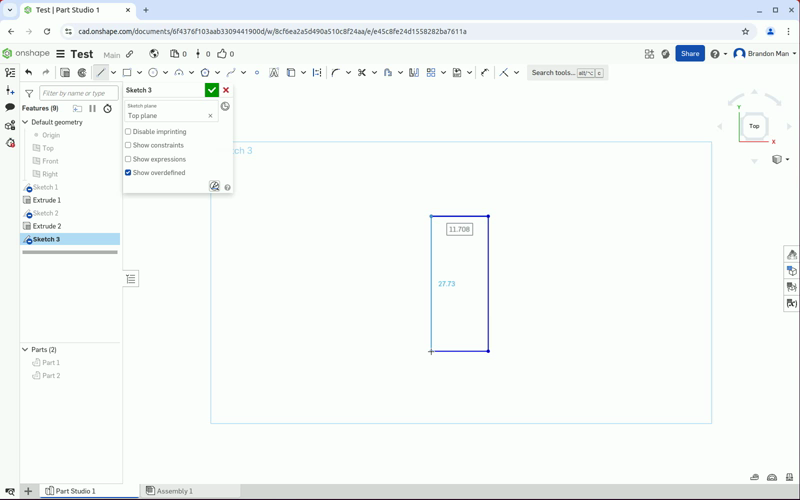
key_up(shift)
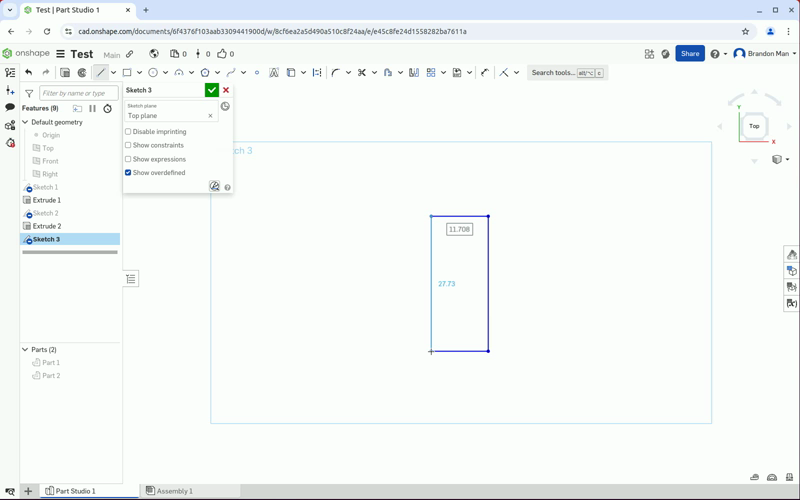
click(431, 351)
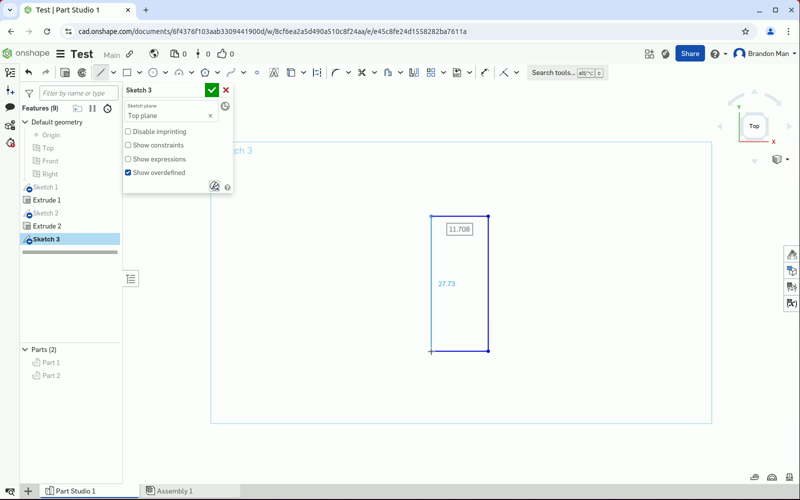
key(esc)
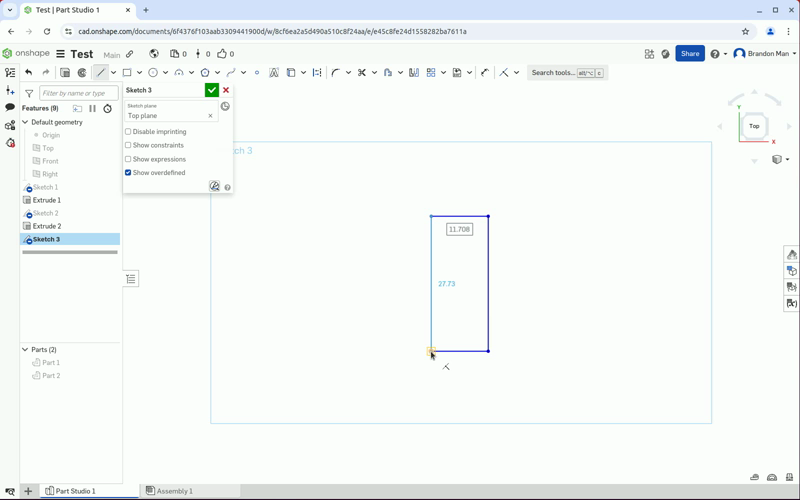
mouse_move(478, 314)
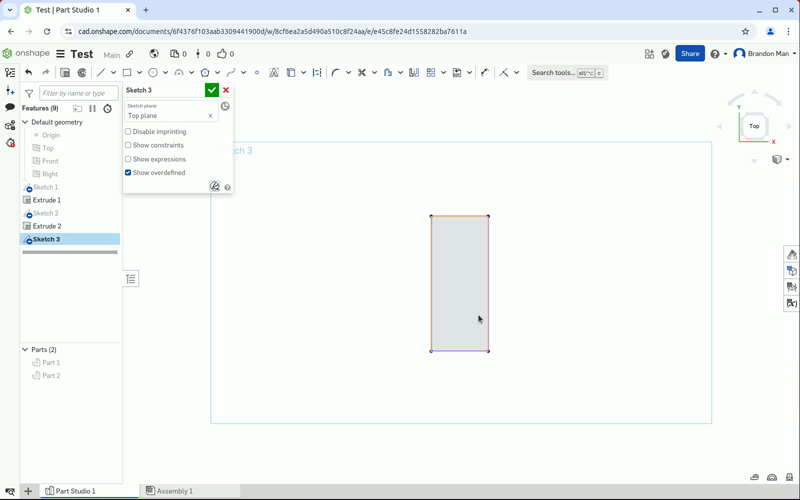
click(478, 314)
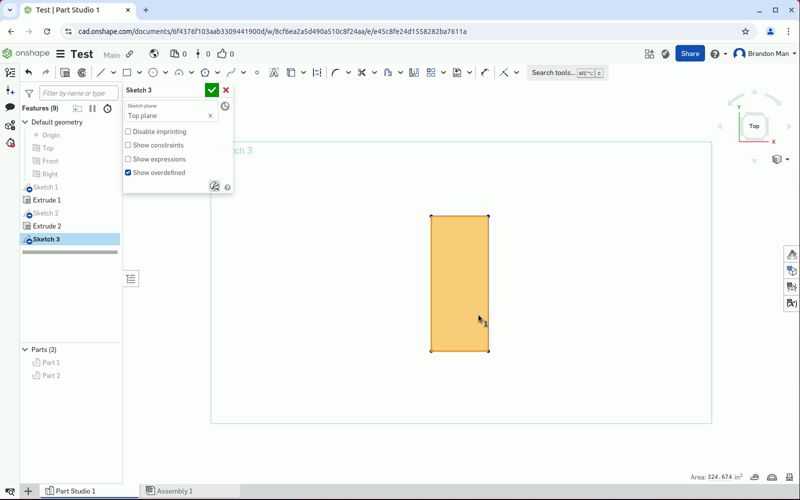
mouse_move(73, 352)
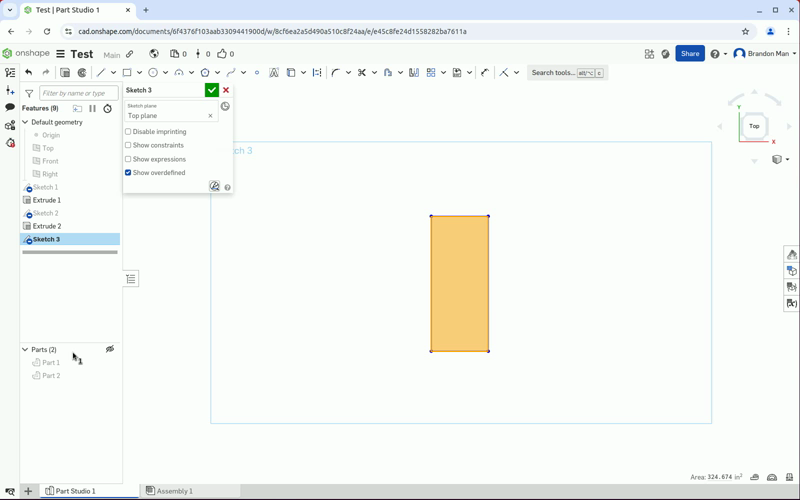
key(shift+y)
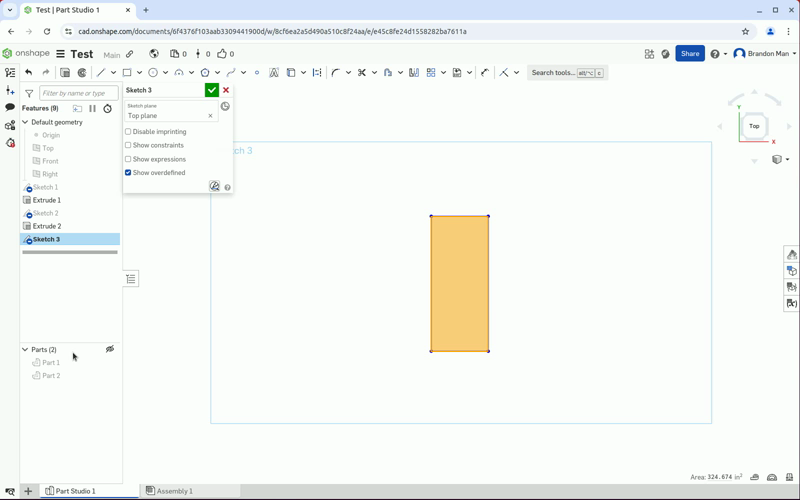
key(shift+e)
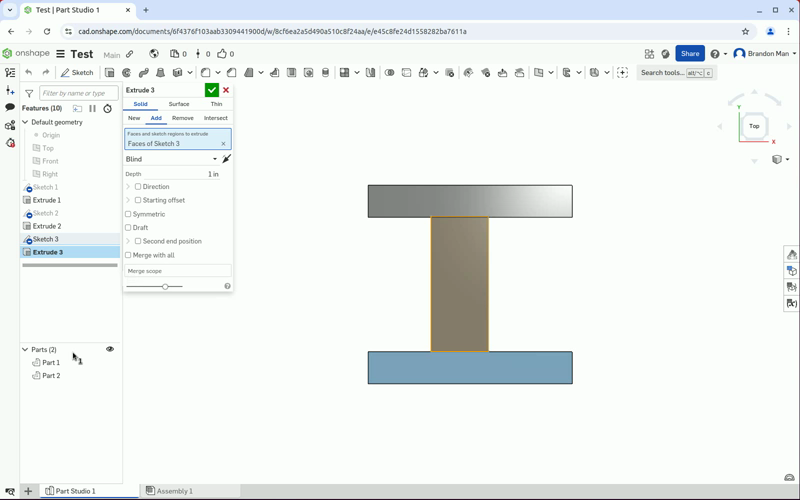
mouse_move(143, 106)
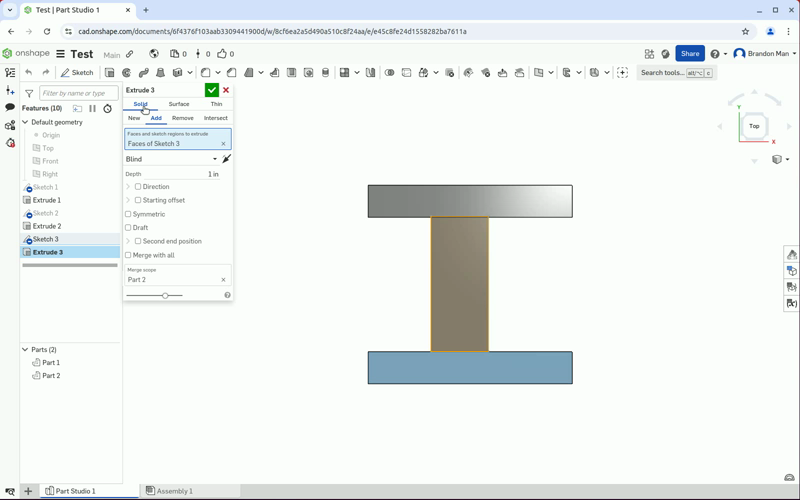
click(143, 106)
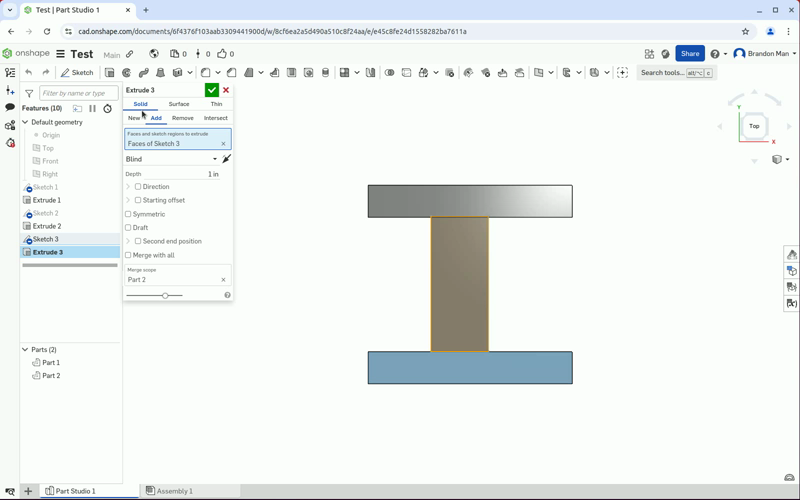
mouse_move(137, 120)
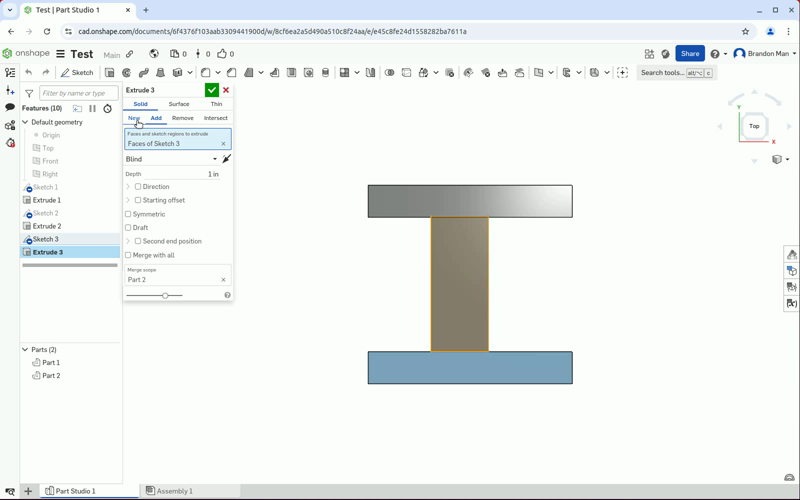
click(137, 120)
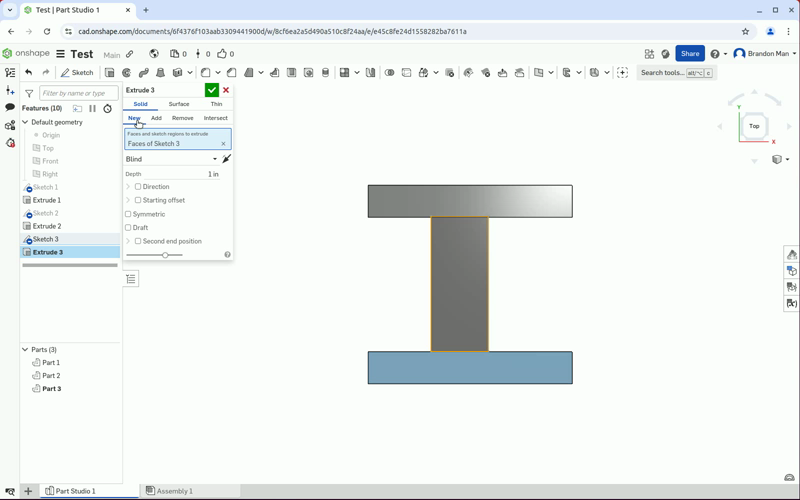
key(tab, 4)
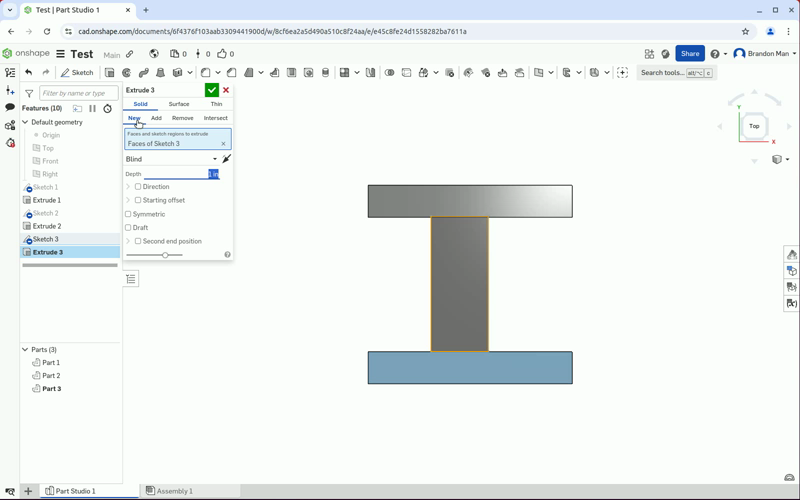
text(2.889)
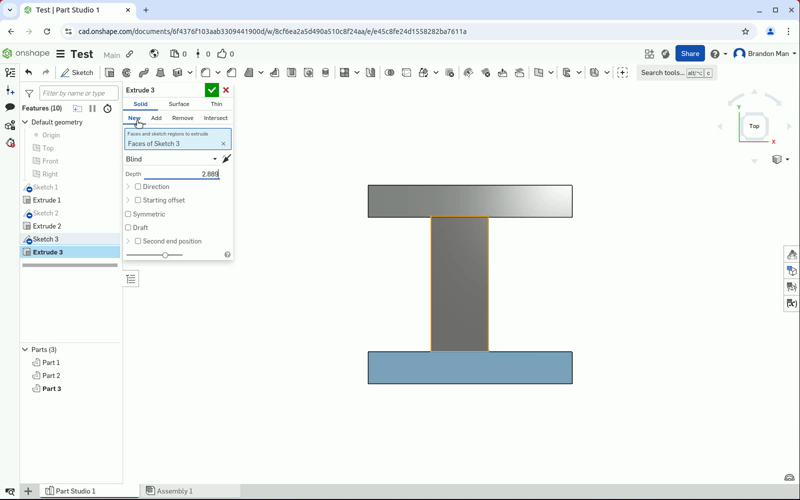
key(enter)
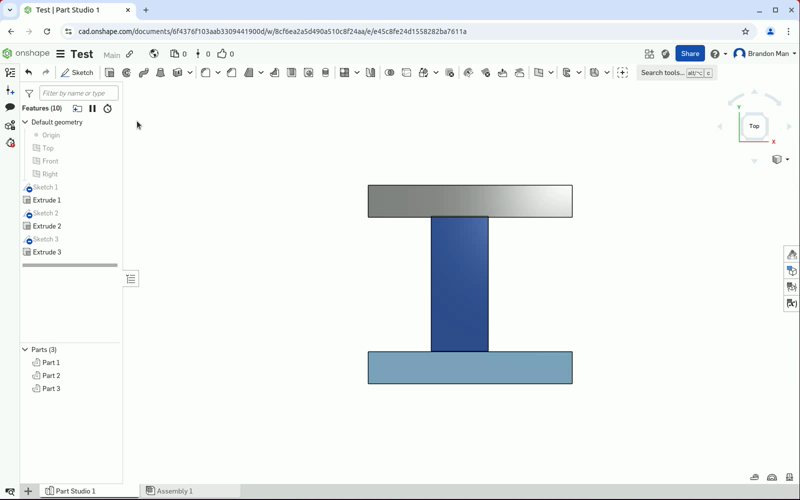
key(shift+h)
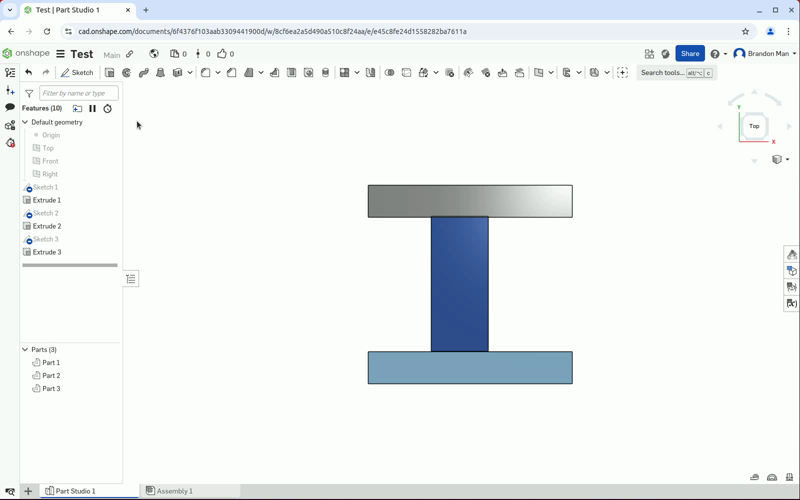
key(shift+h)
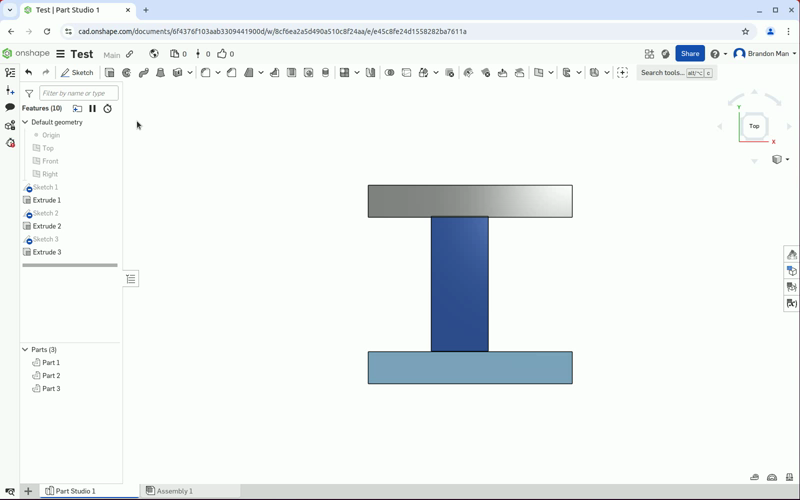
key(shift+7)
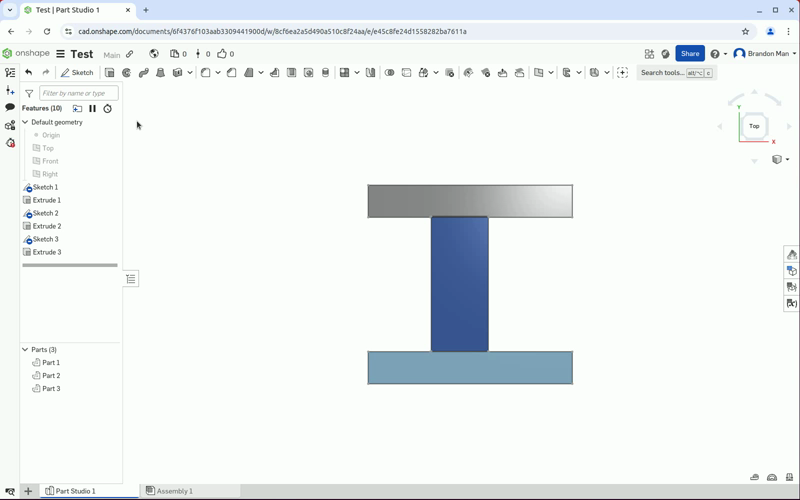
key(up, 3)
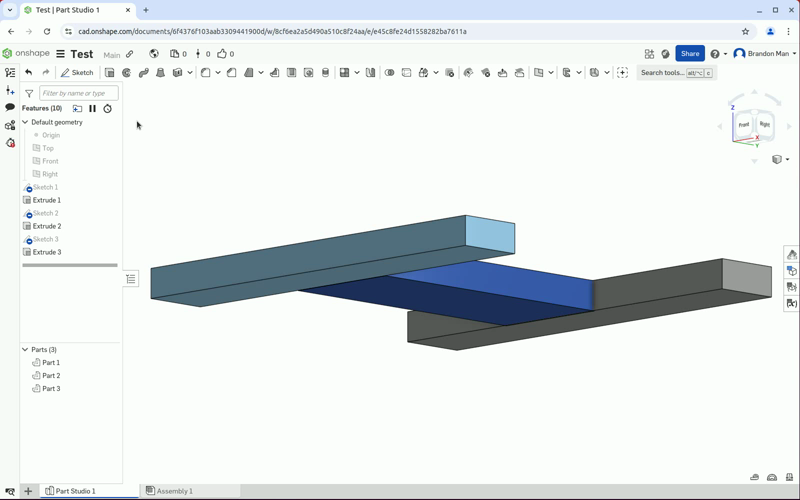
key(left, 3)
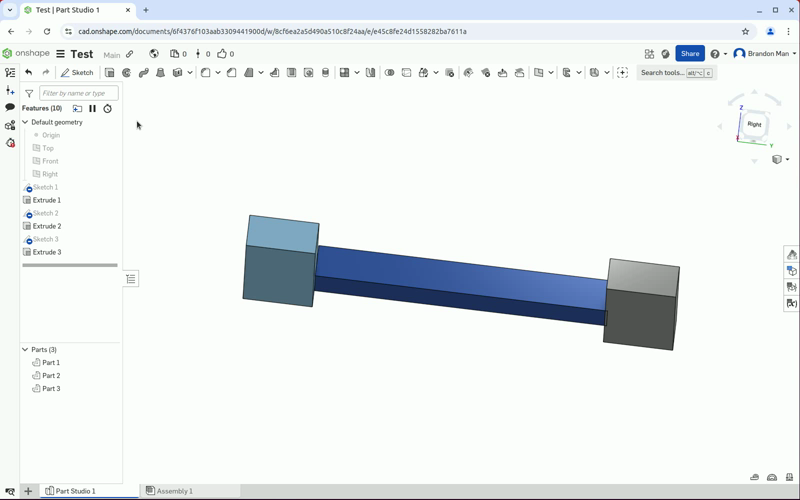
key(right, 3)
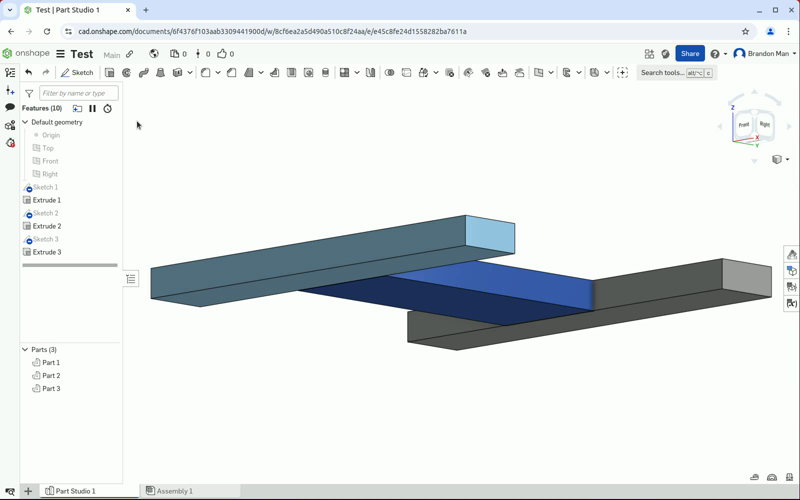
key(down, 3)
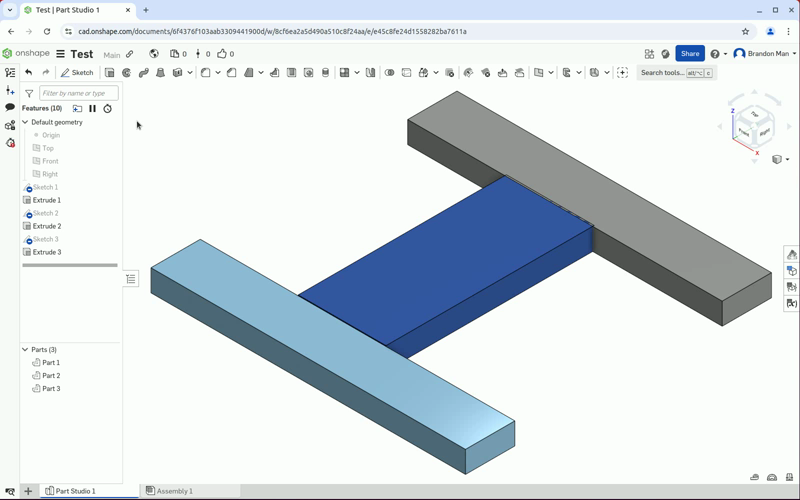
mouse_move(73, 189)
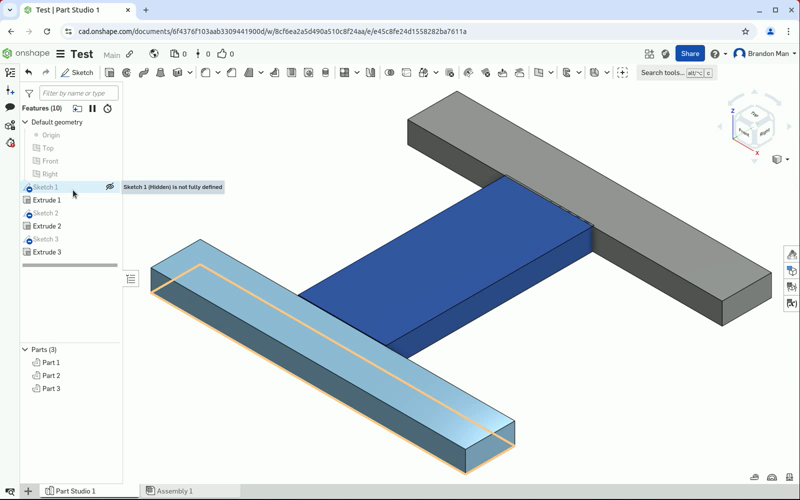
click(73, 189)